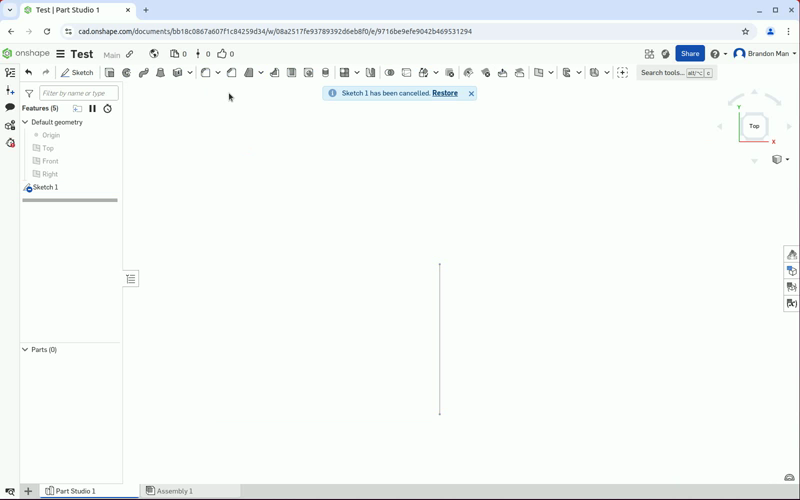
key(shift+h)
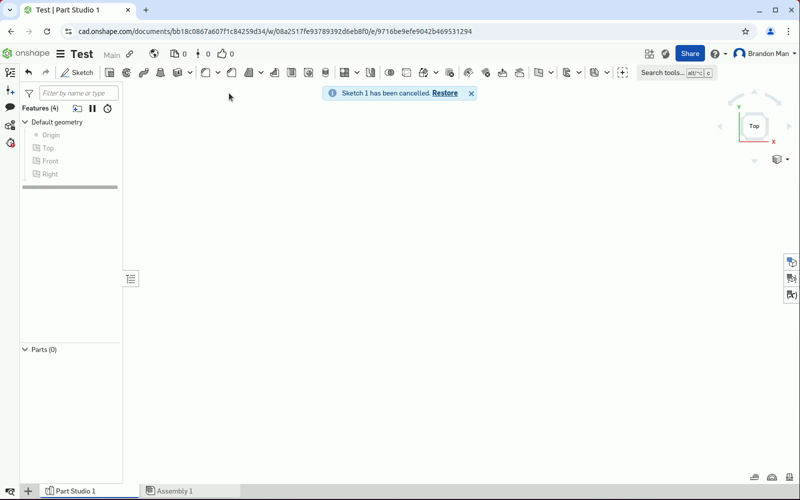
mouse_move(73, 352)
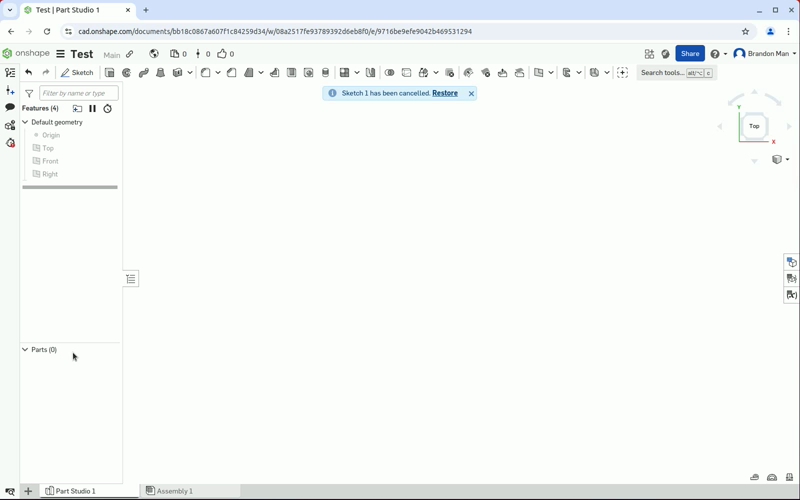
key(y)
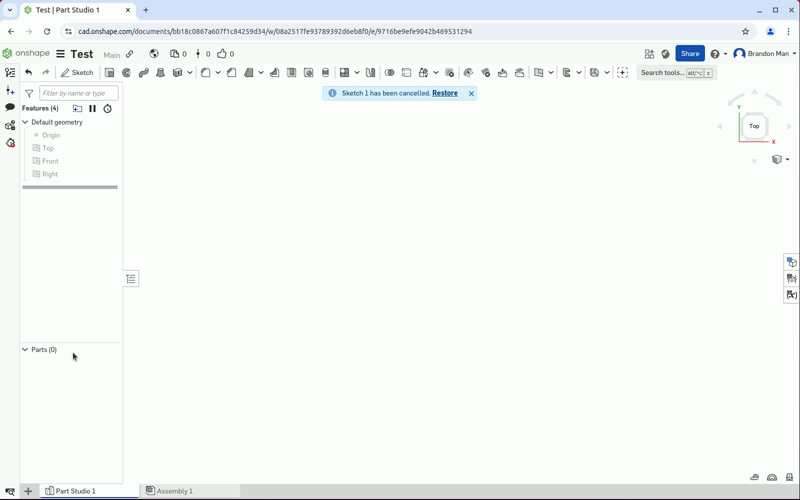
key(shift+p)
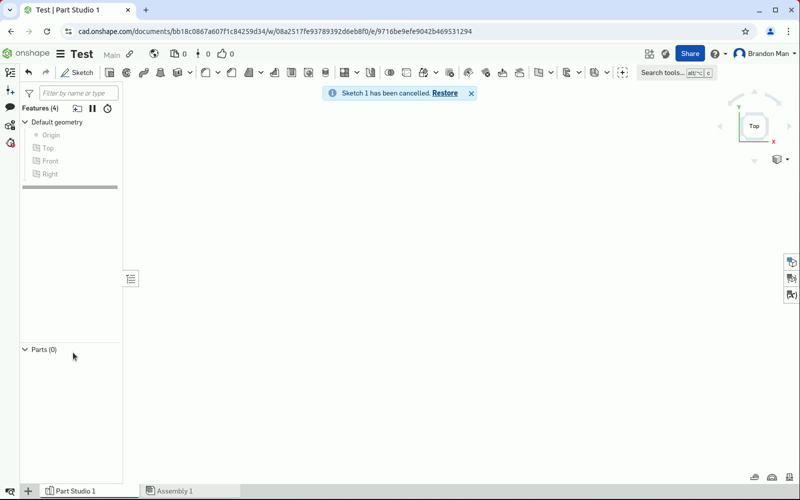
key(space)
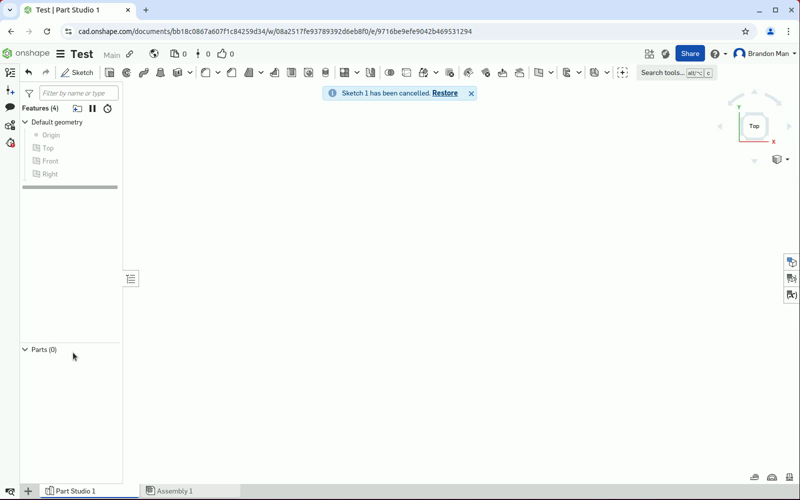
key_down(shift)
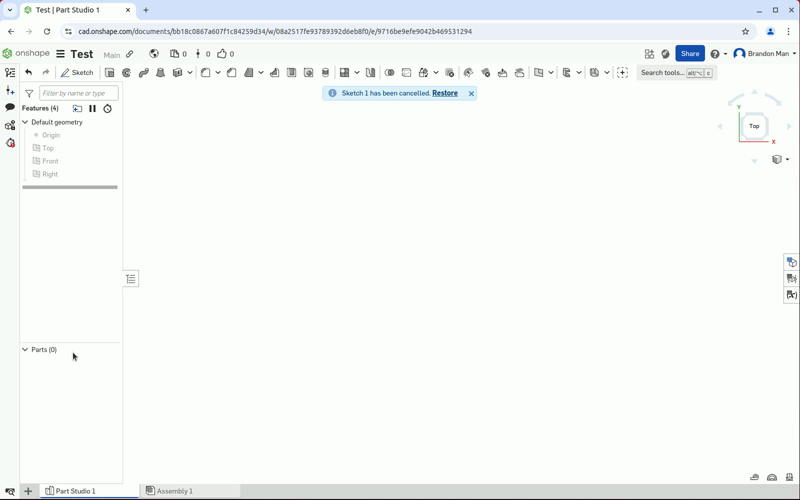
key(up)
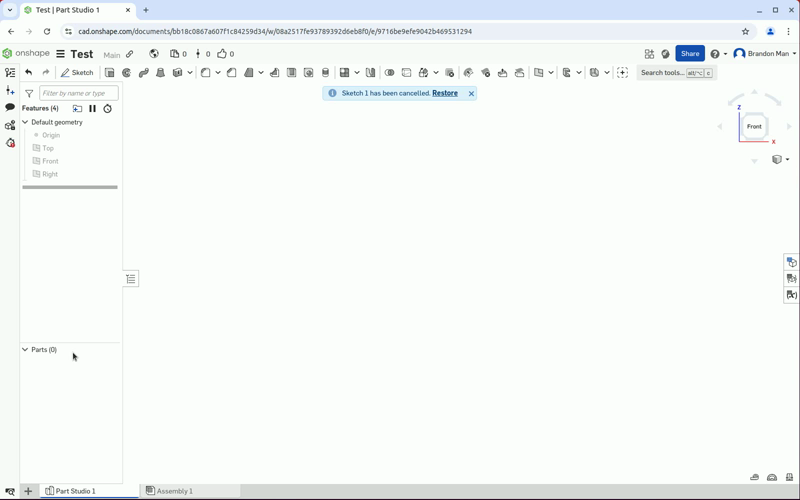
key_up(shift)
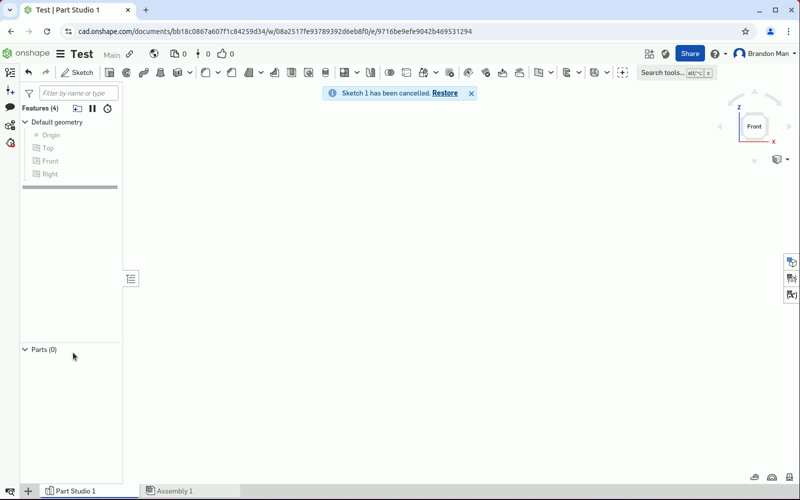
key(space)
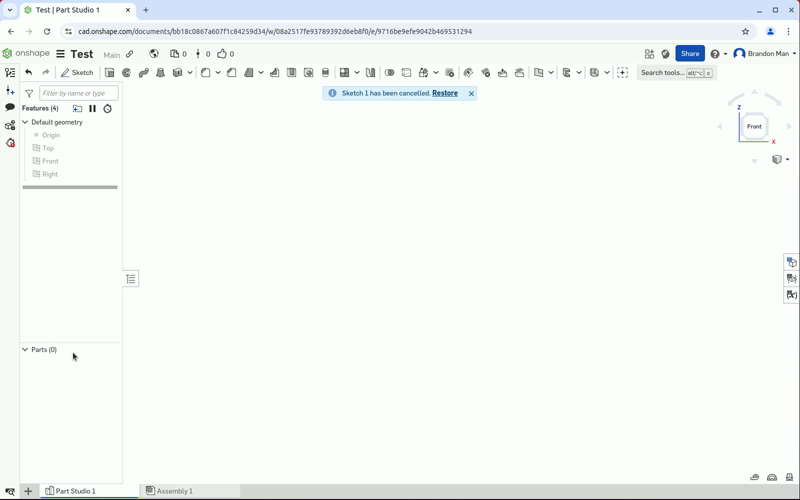
key_down(shift)
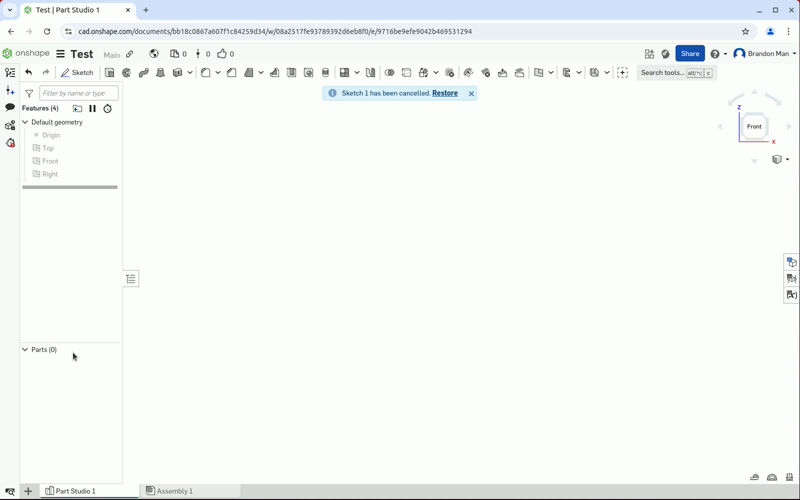
key(left)
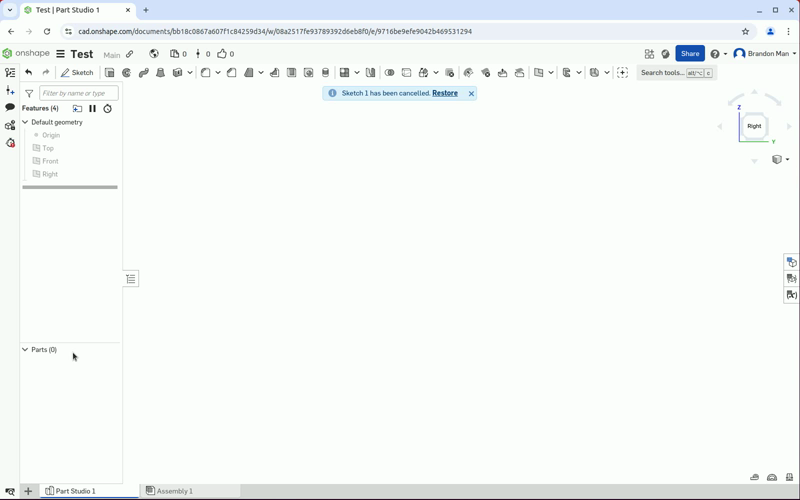
key_up(shift)
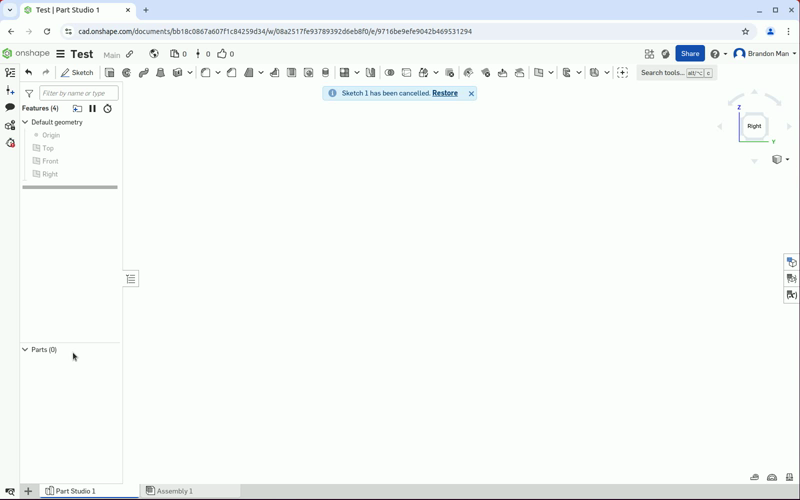
mouse_move(73, 352)
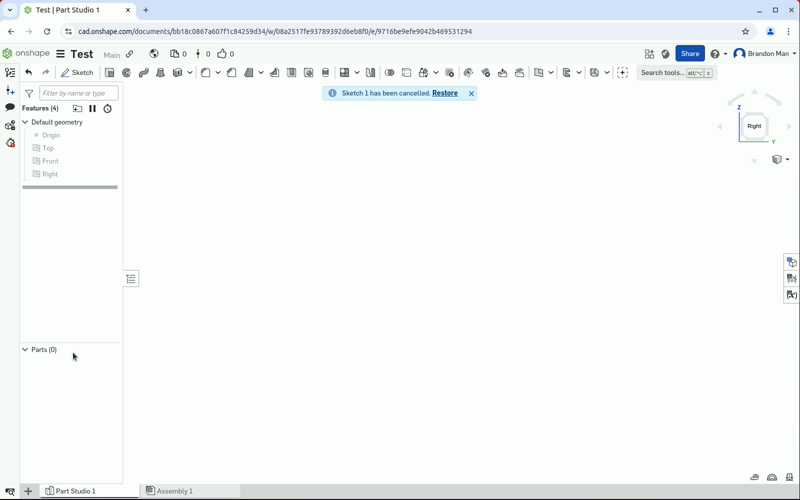
key(shift+y)
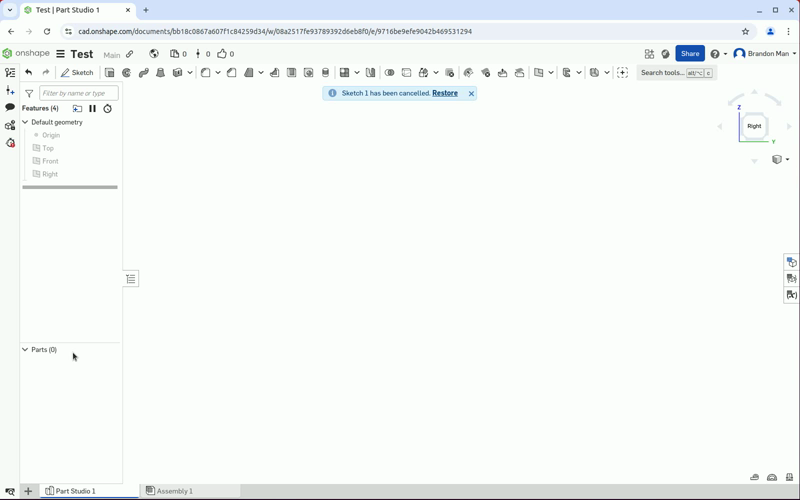
key(shift+s)
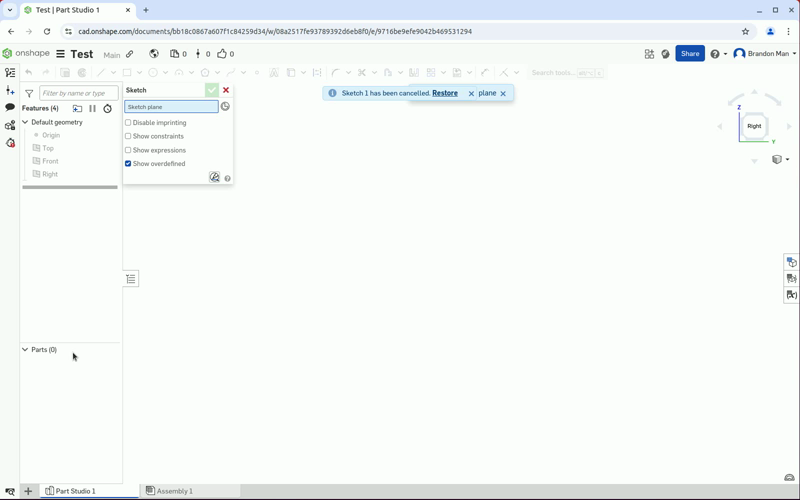
mouse_move(73, 176)
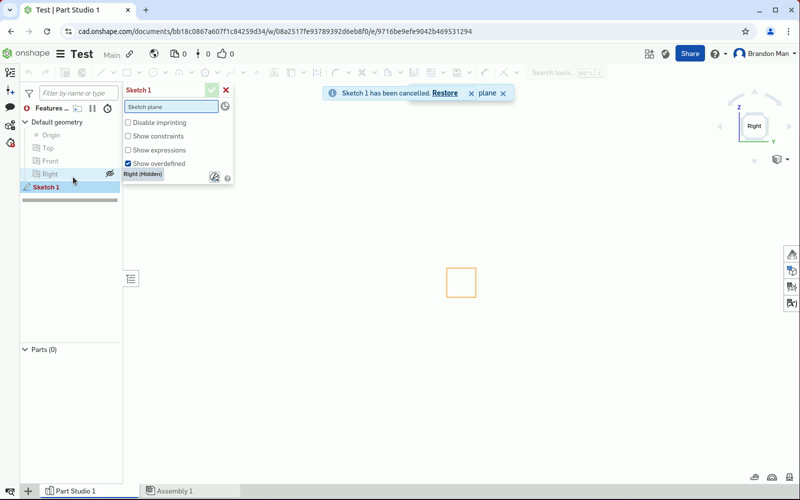
click(73, 176)
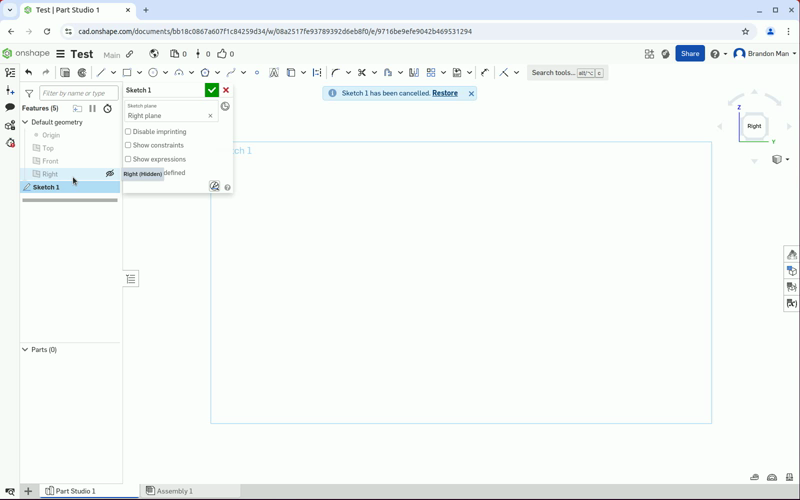
mouse_move(73, 352)
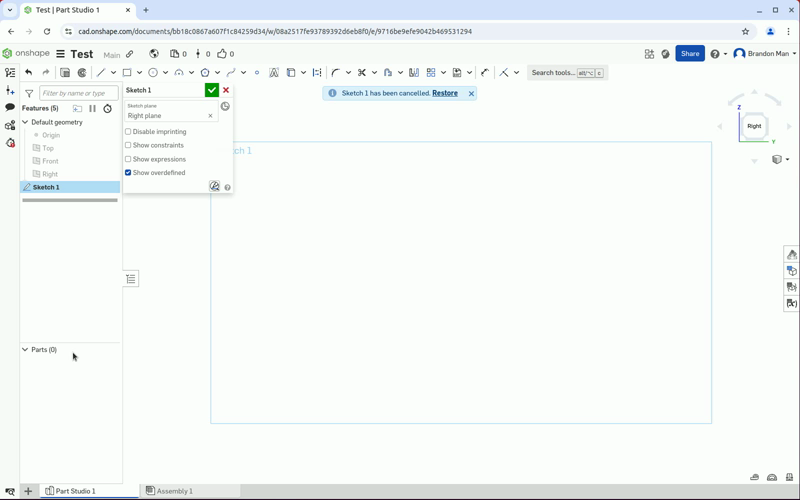
key(y)
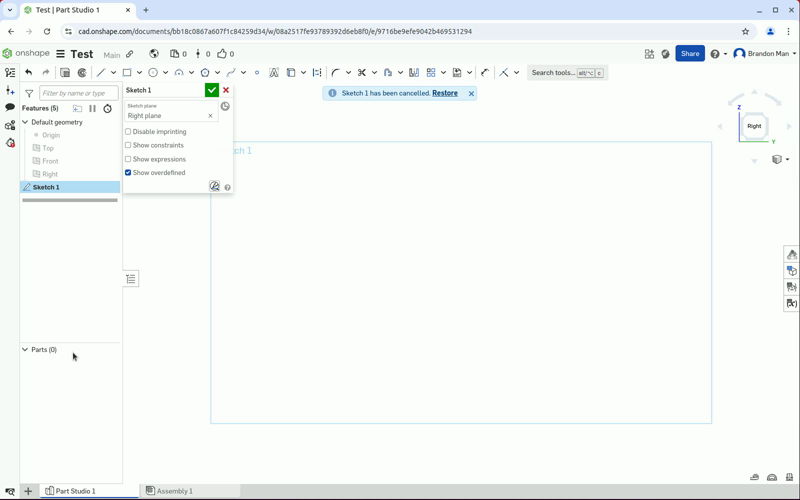
key(l)
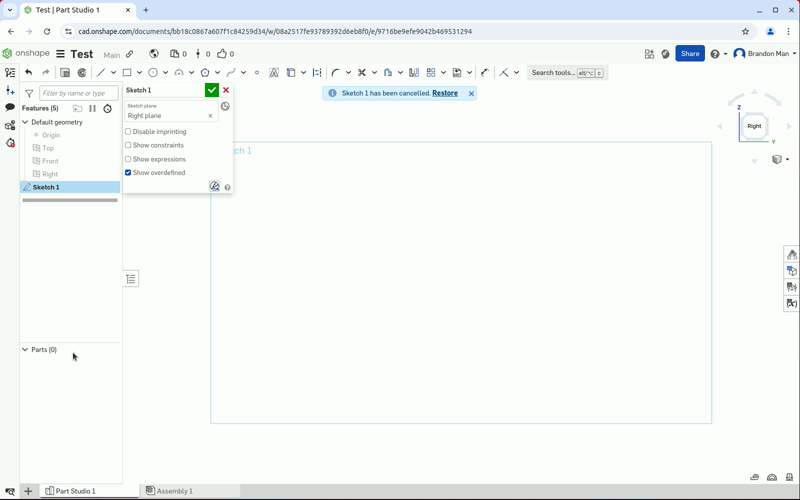
key_down(shift)
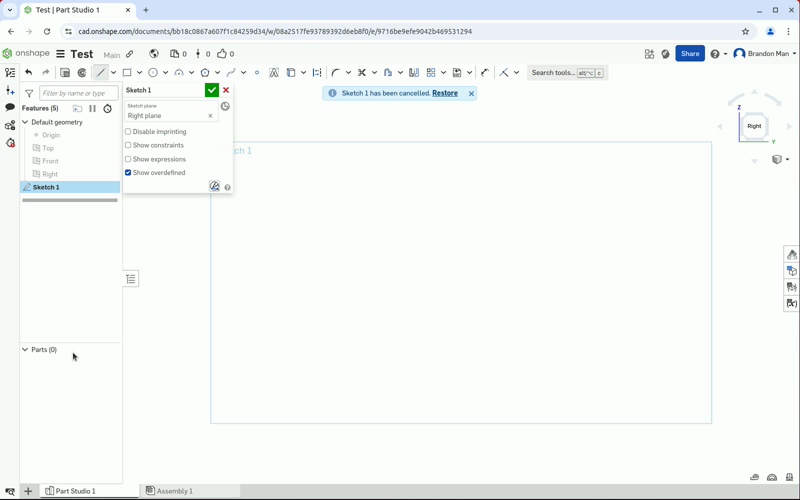
mouse_move(378, 301)
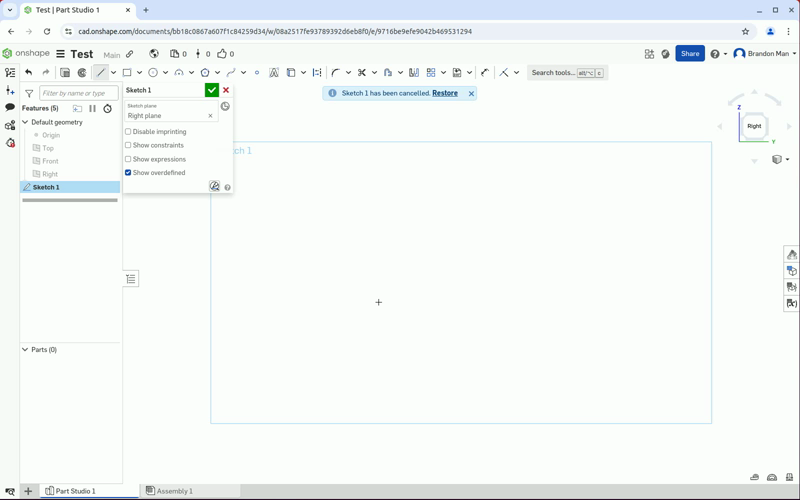
click(378, 301)
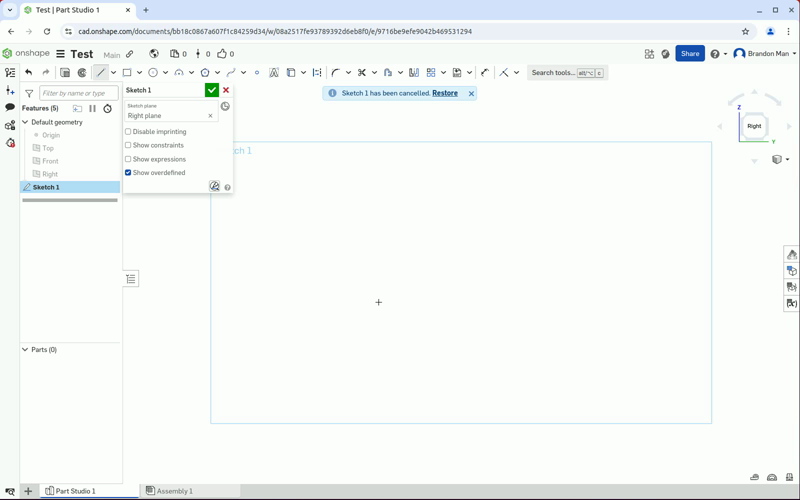
key_up(shift)
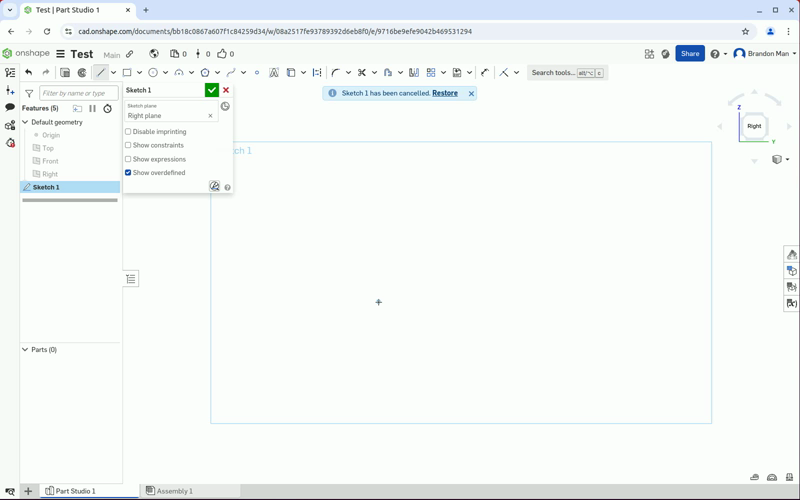
key_down(shift)
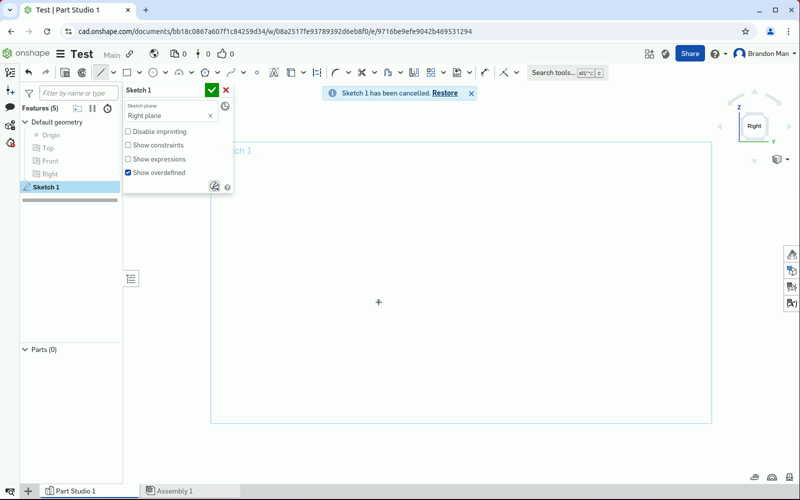
mouse_move(408, 301)
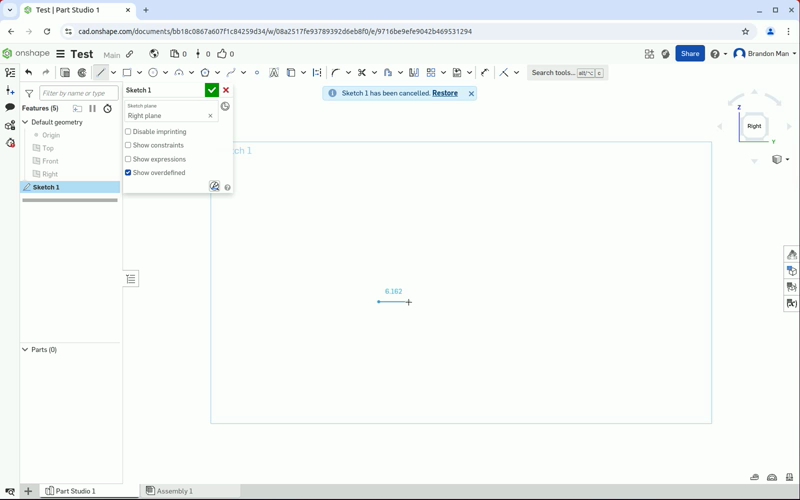
mouse_move(436, 301)
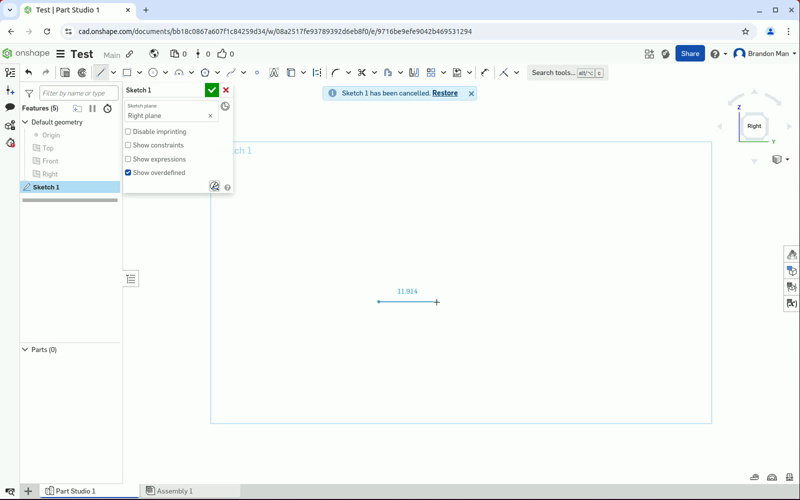
click(436, 301)
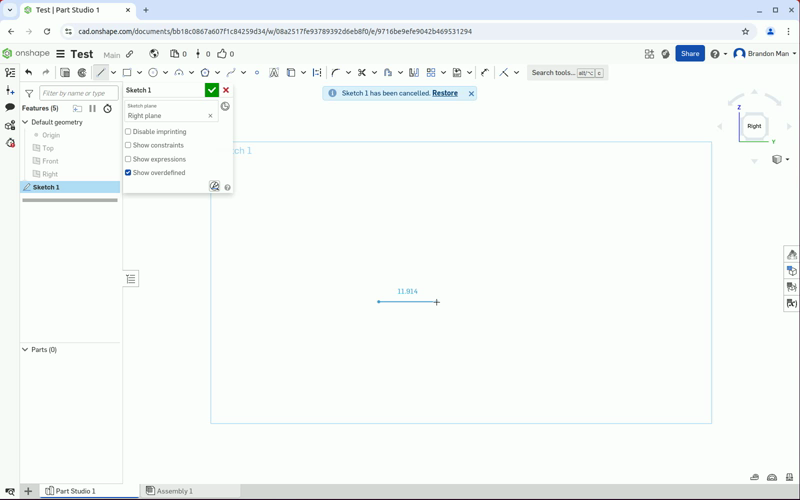
key_up(shift)
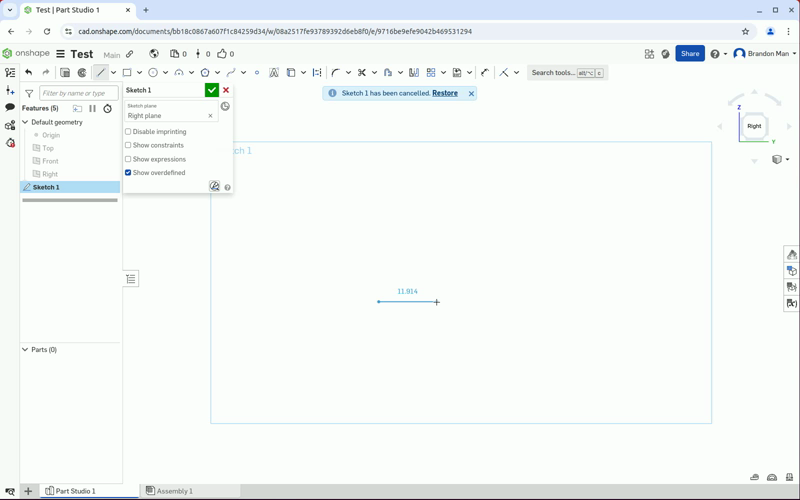
key_down(shift)
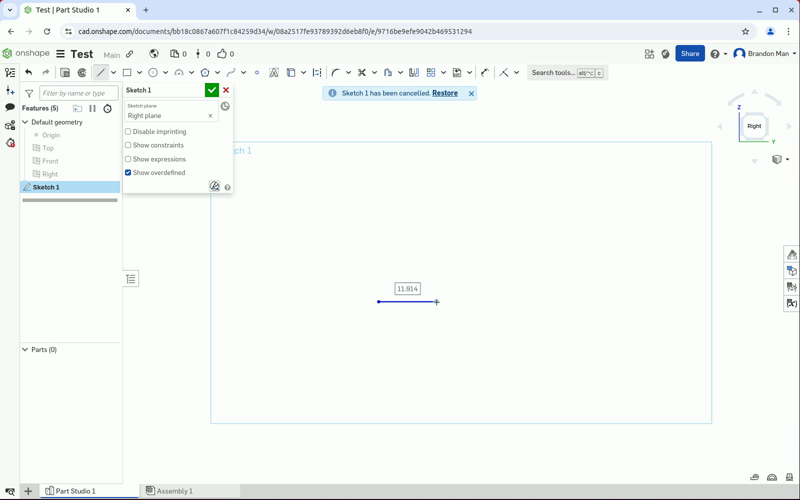
mouse_move(436, 395)
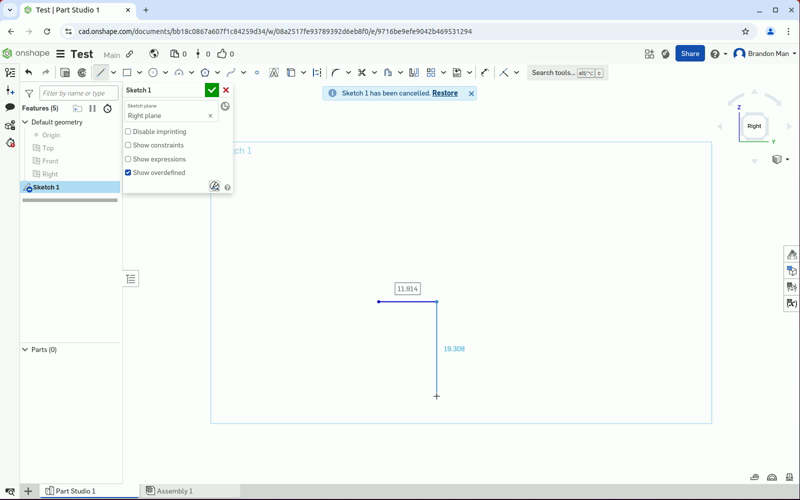
click(436, 395)
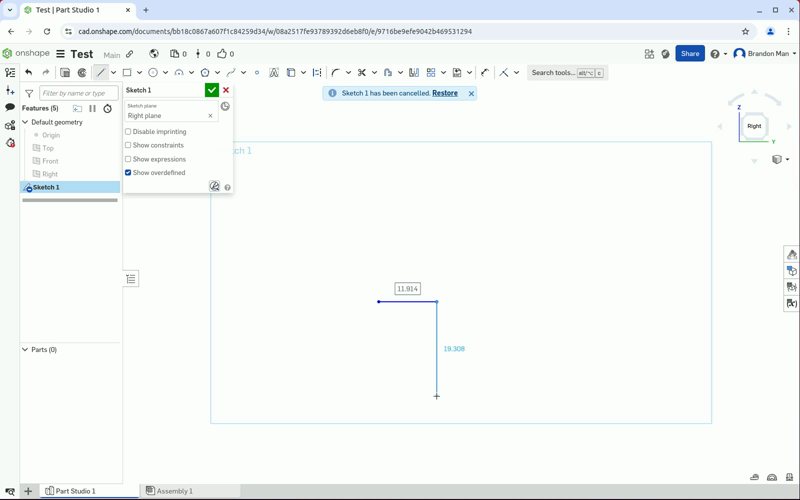
key_up(shift)
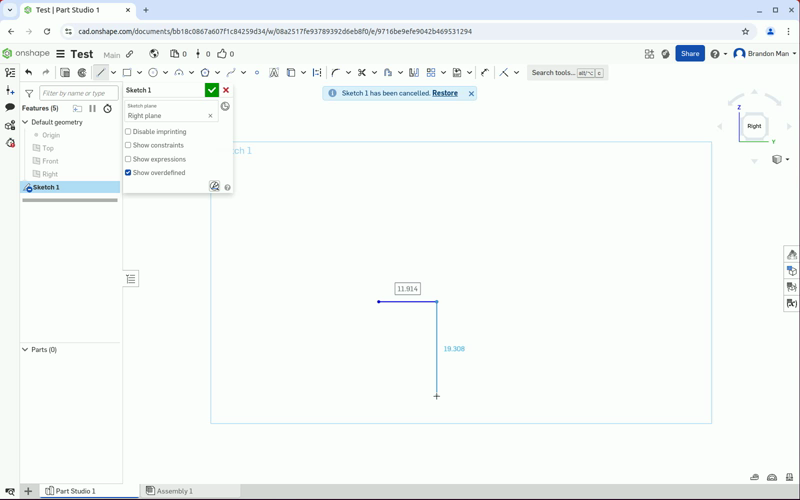
key_down(shift)
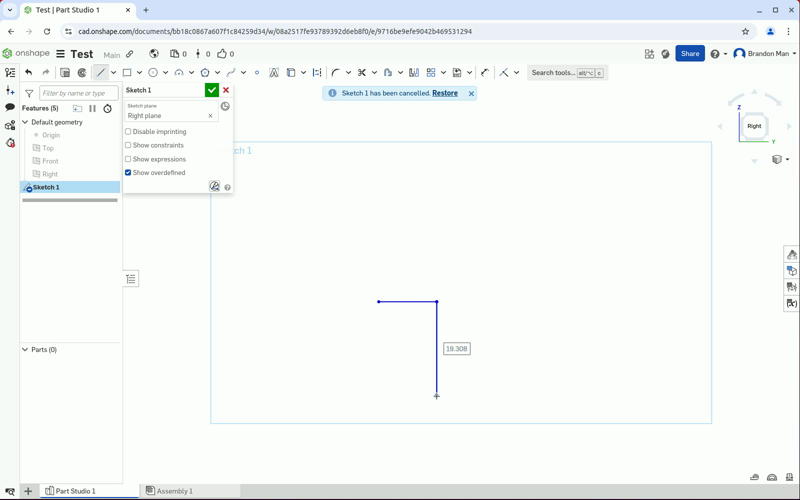
mouse_move(466, 395)
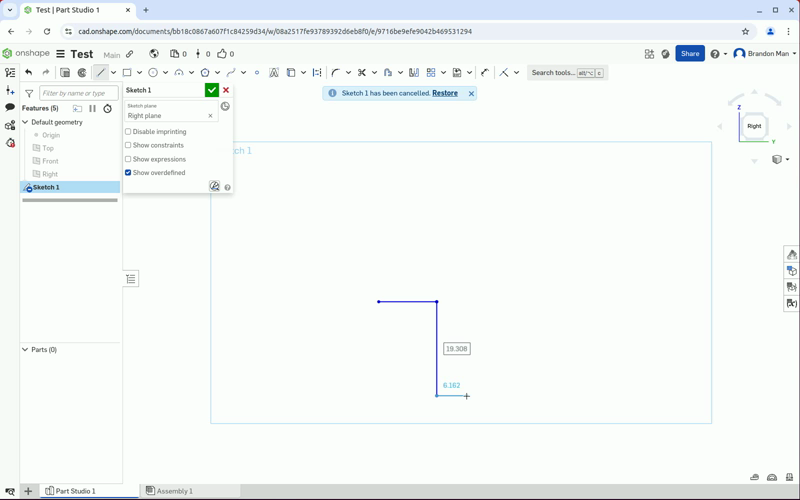
mouse_move(460, 375)
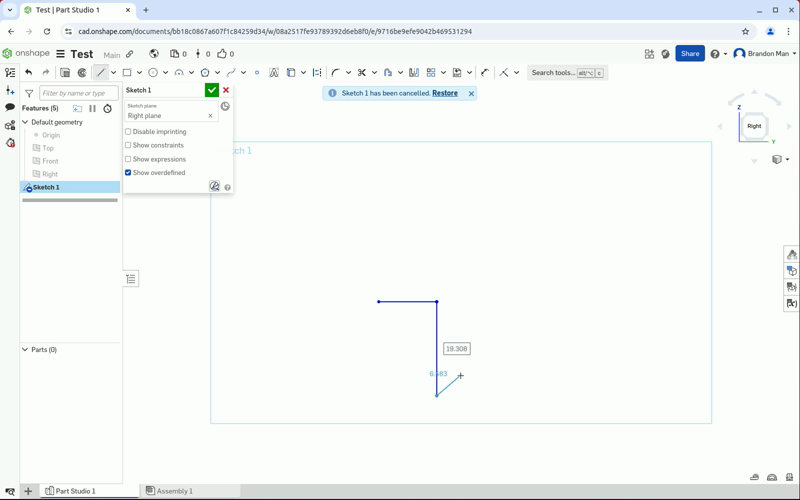
click(460, 375)
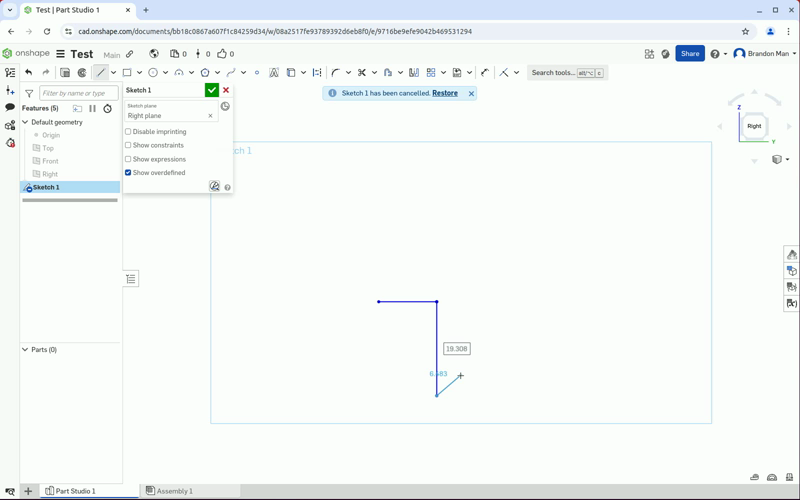
key_up(shift)
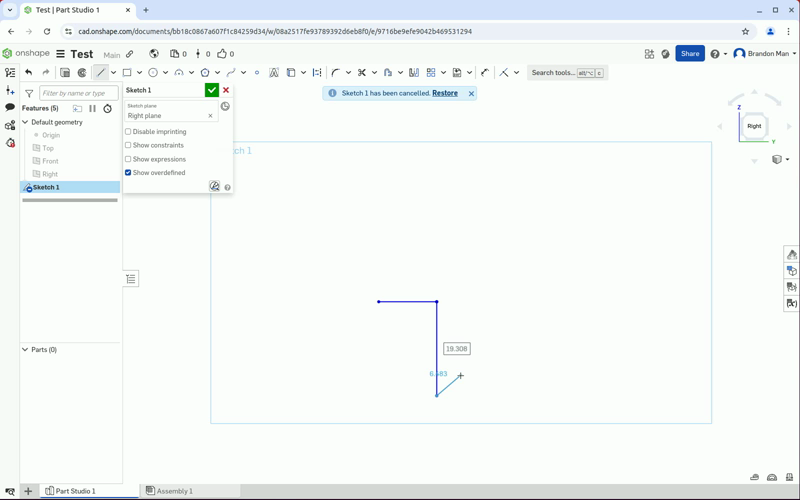
key_down(shift)
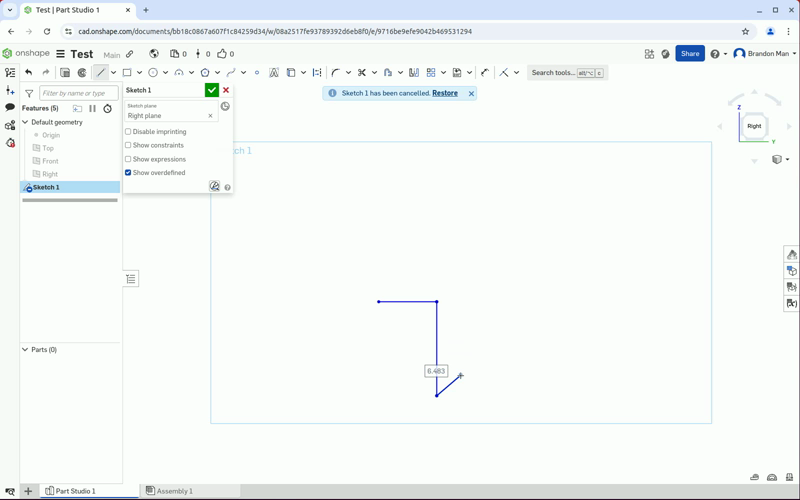
mouse_move(460, 272)
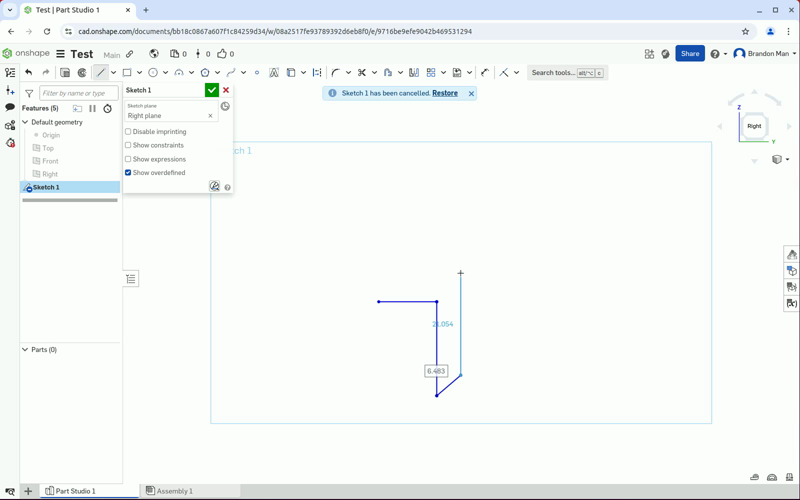
click(460, 272)
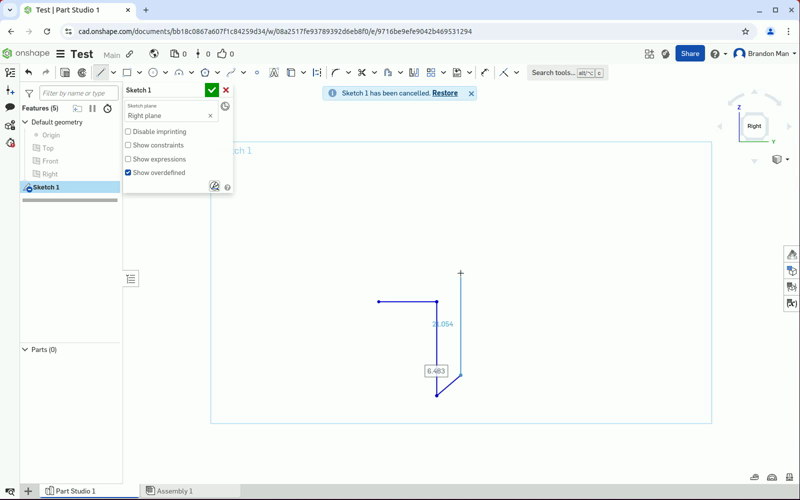
key_up(shift)
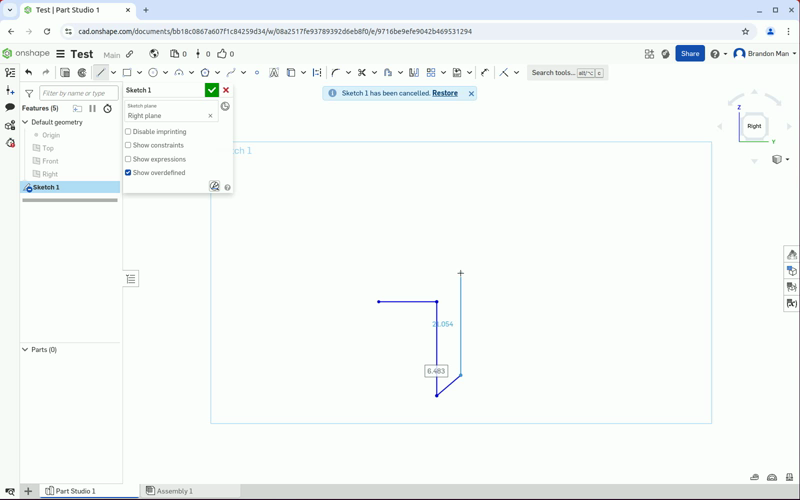
key_down(shift)
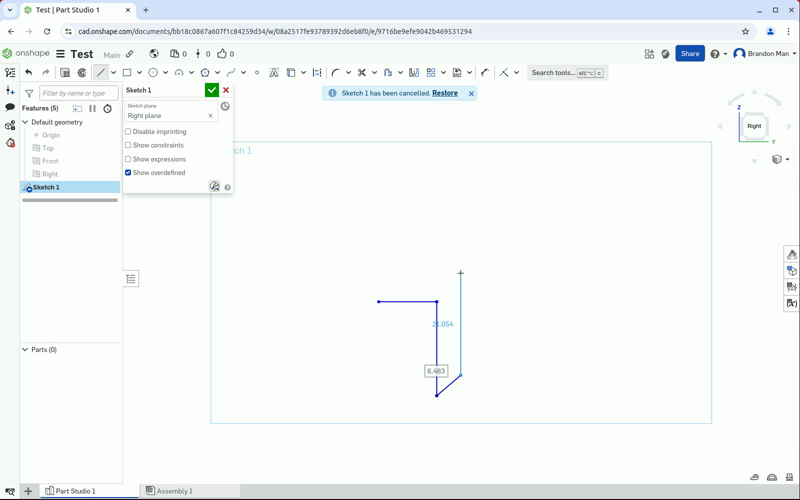
mouse_move(490, 272)
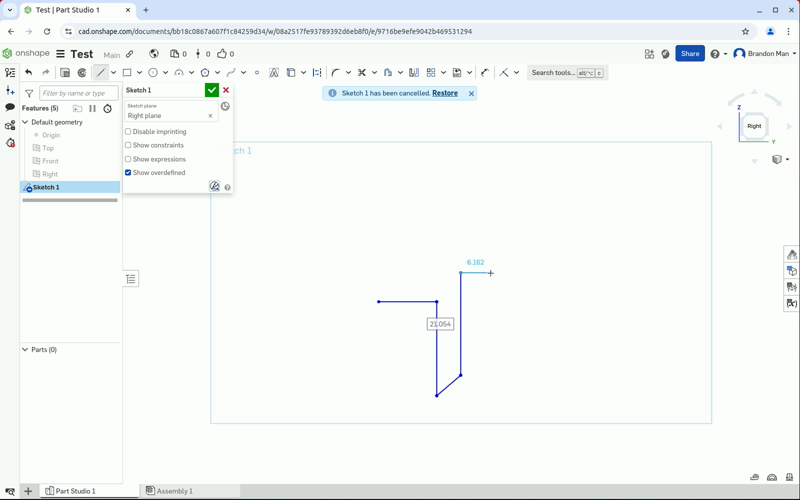
mouse_move(519, 272)
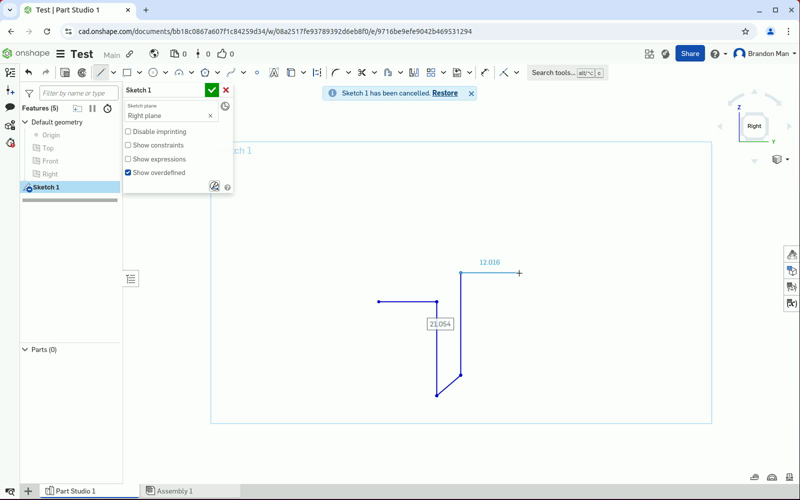
click(519, 272)
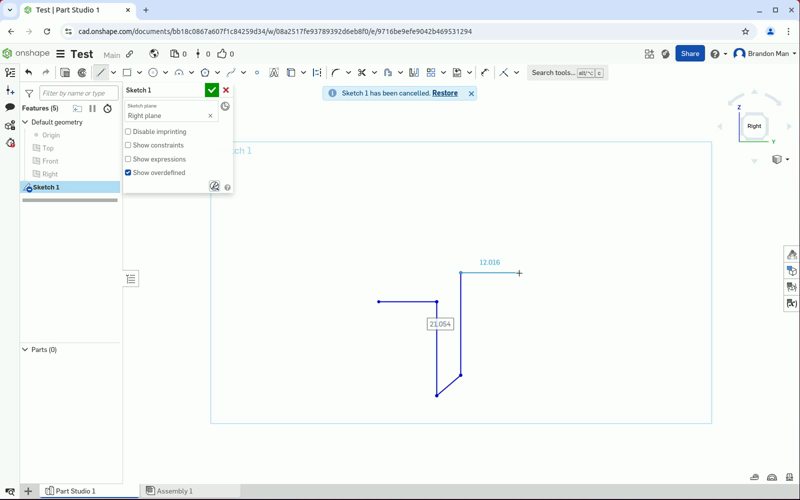
key_up(shift)
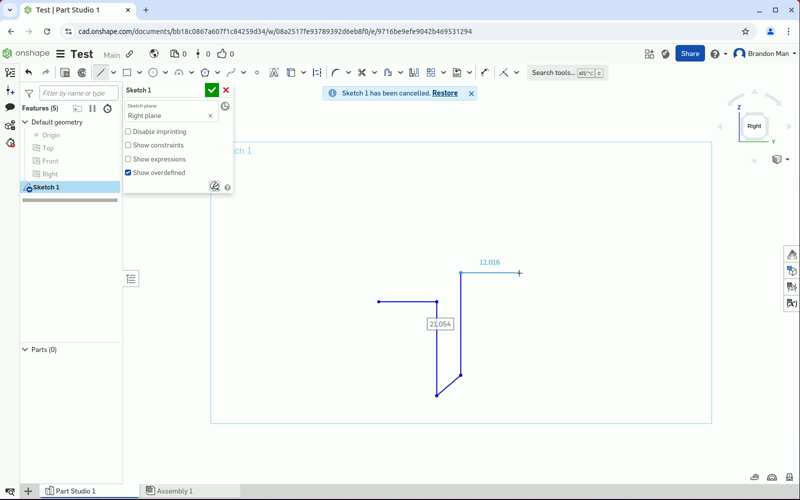
key_down(shift)
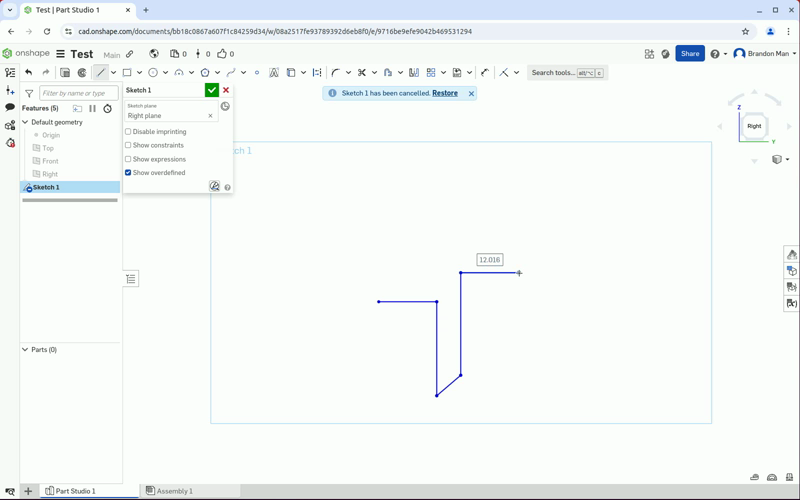
mouse_move(519, 375)
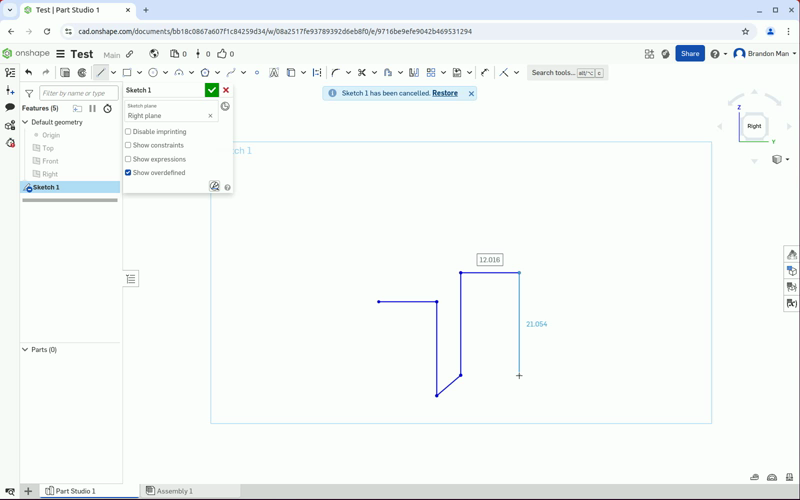
click(519, 375)
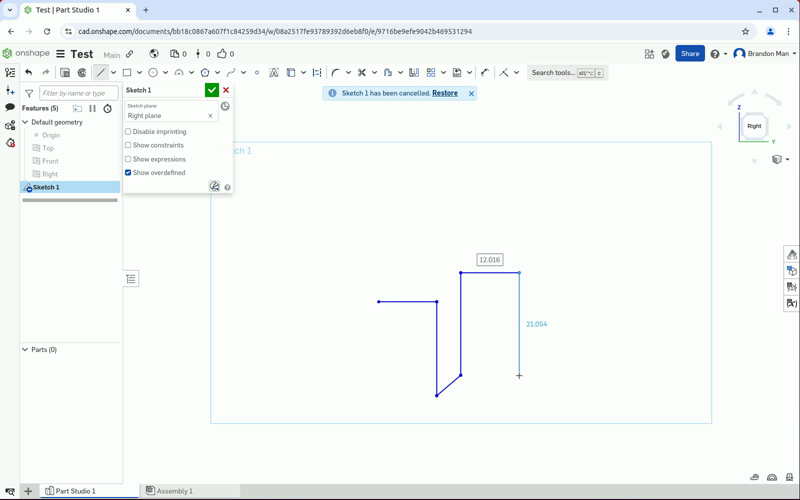
key_up(shift)
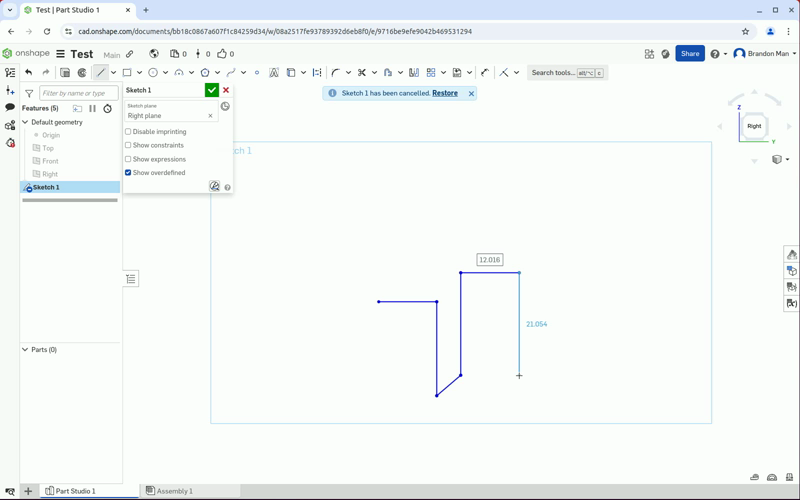
key_down(shift)
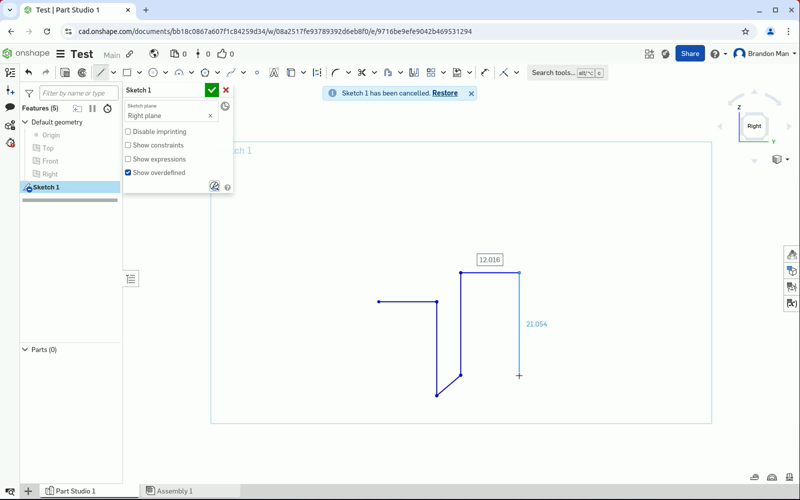
mouse_move(549, 375)
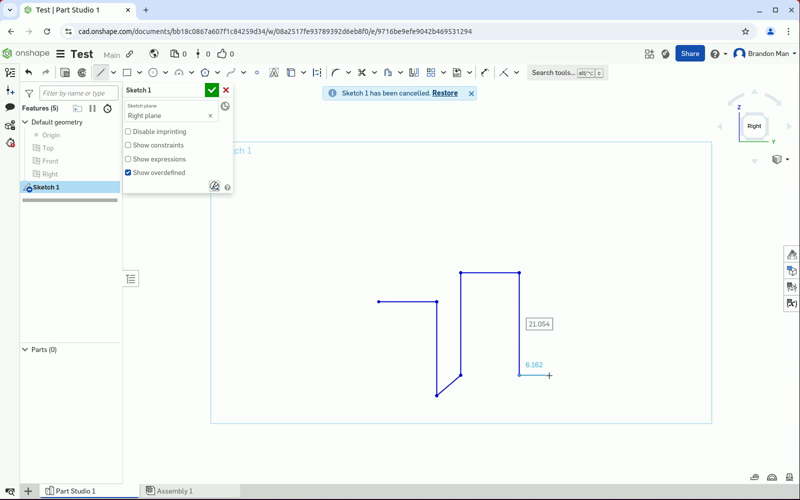
mouse_move(541, 395)
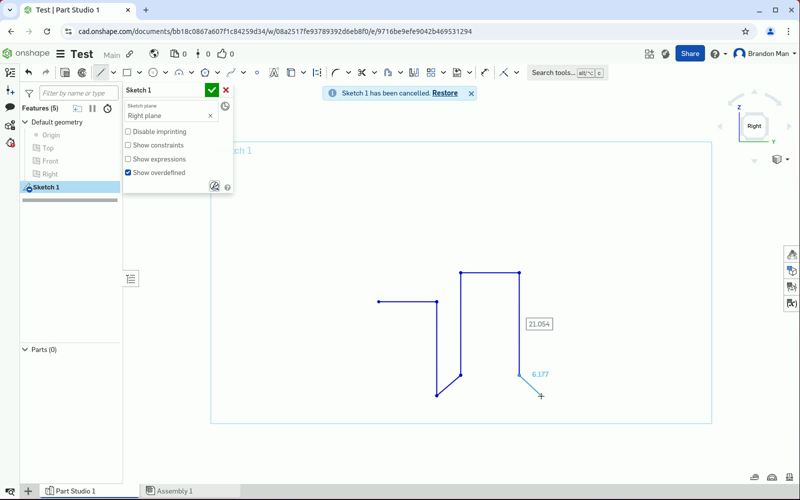
click(541, 395)
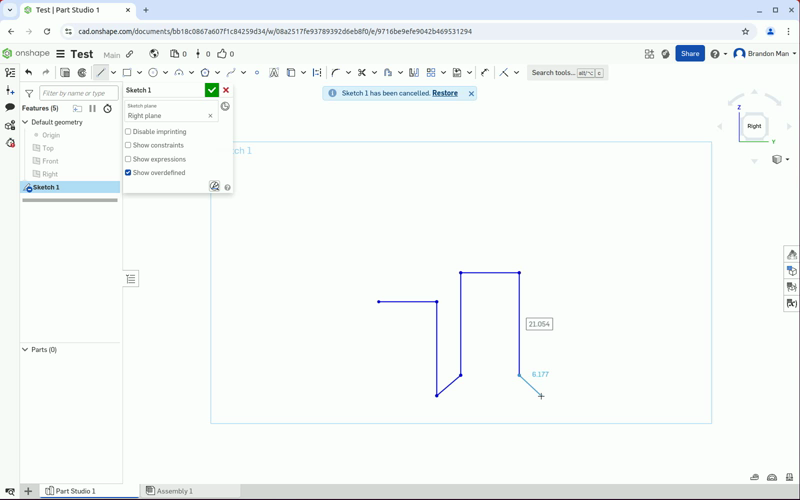
key_up(shift)
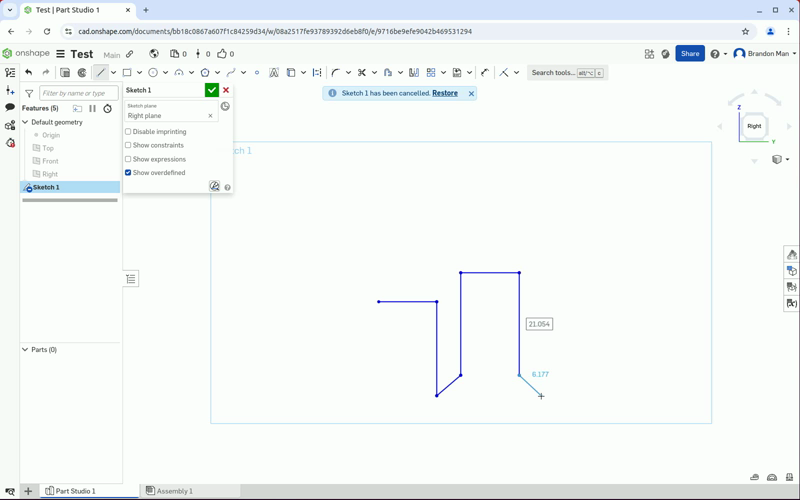
key_down(shift)
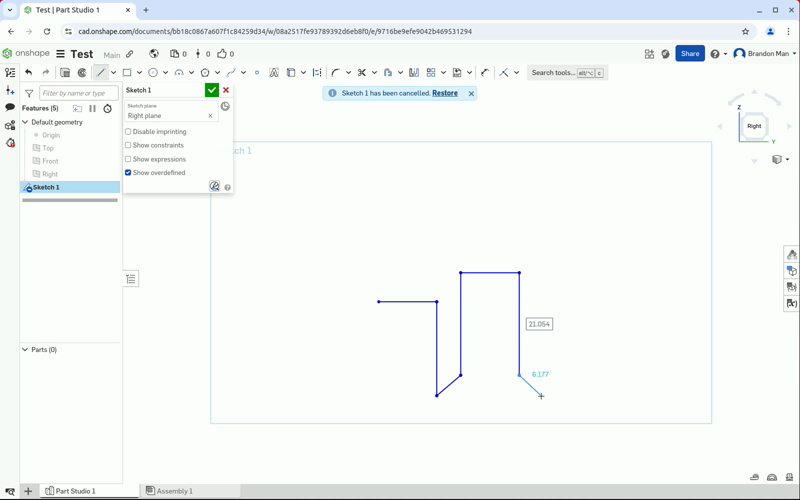
mouse_move(541, 267)
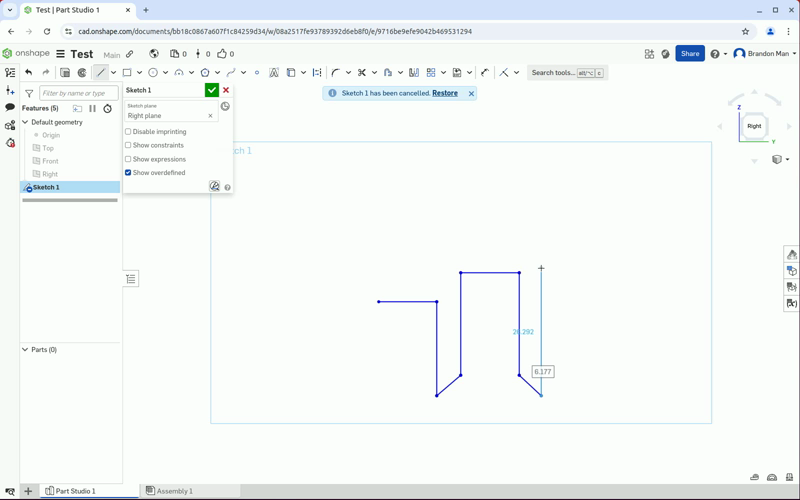
click(541, 267)
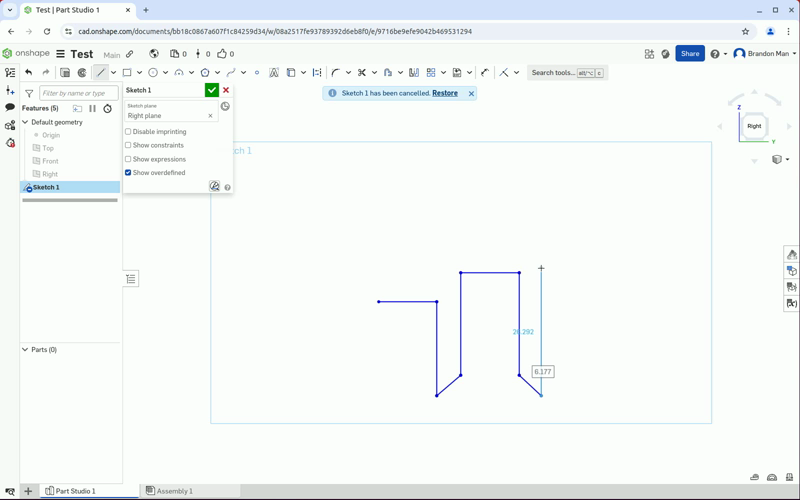
key_up(shift)
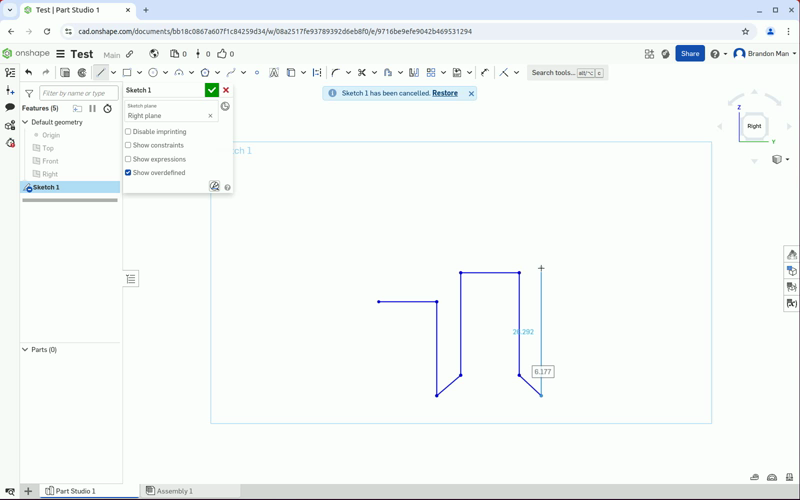
key_down(shift)
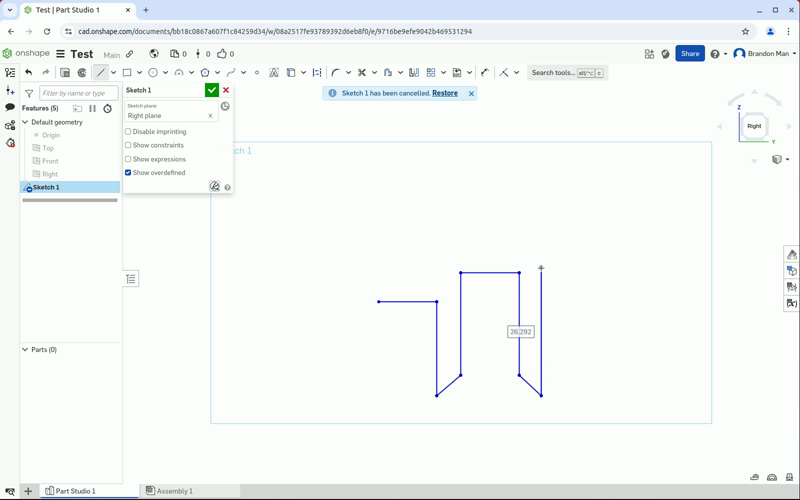
mouse_move(571, 267)
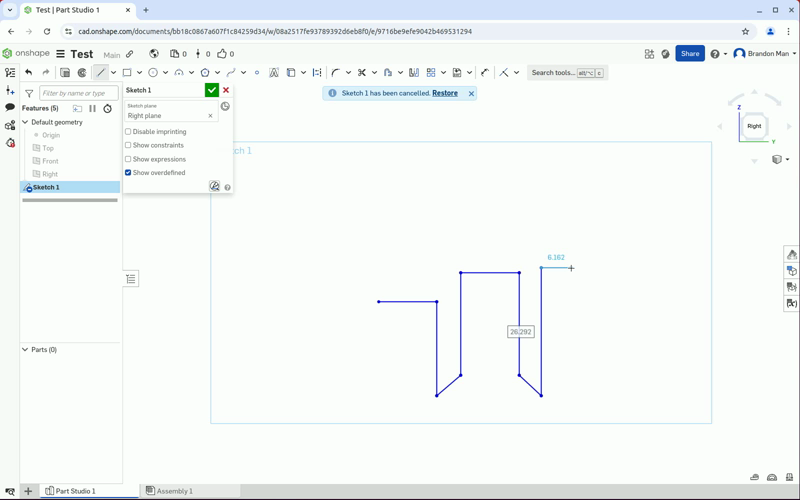
mouse_move(527, 247)
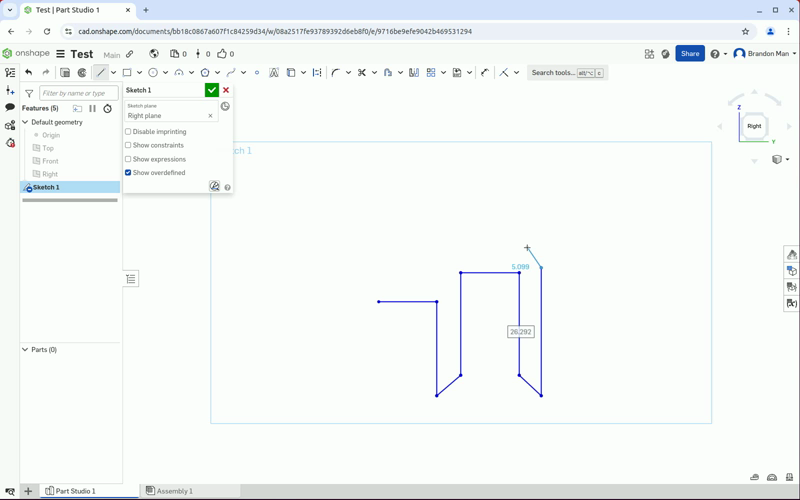
click(527, 247)
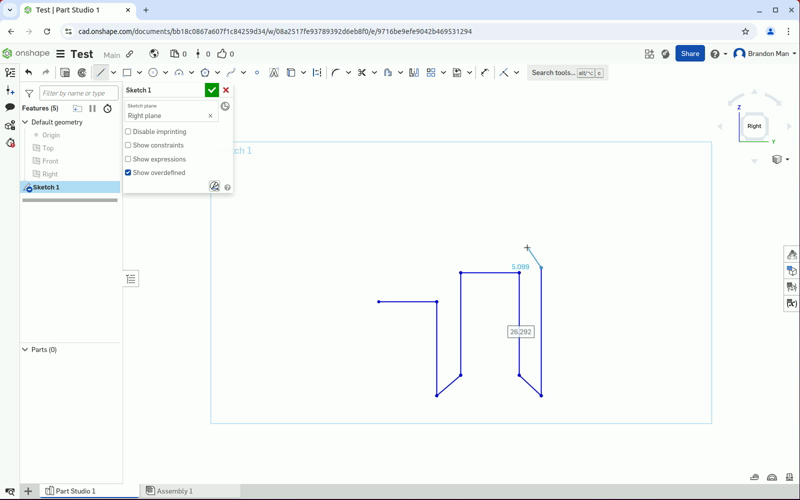
key_up(shift)
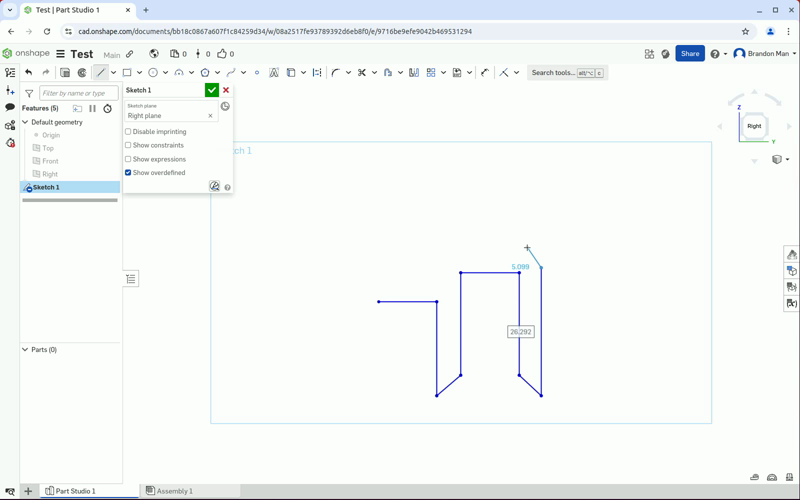
key_down(shift)
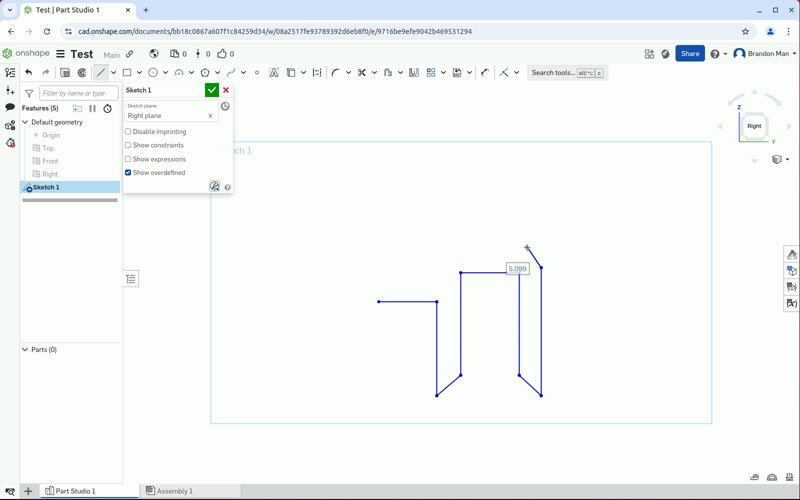
mouse_move(464, 247)
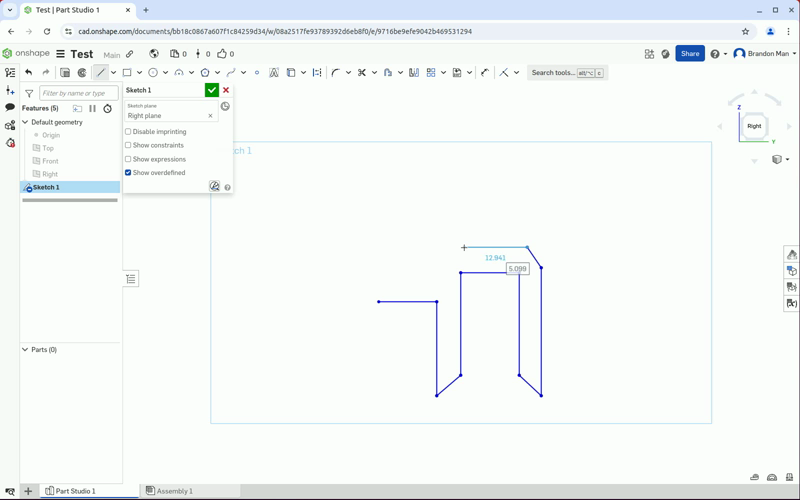
click(464, 247)
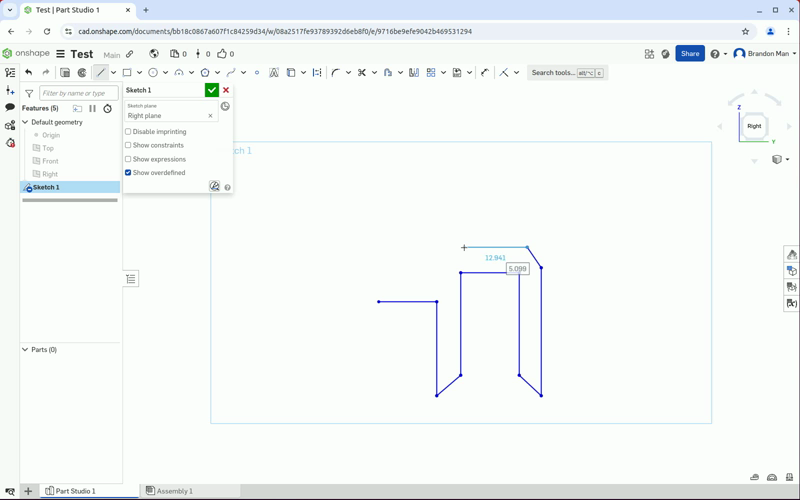
key_up(shift)
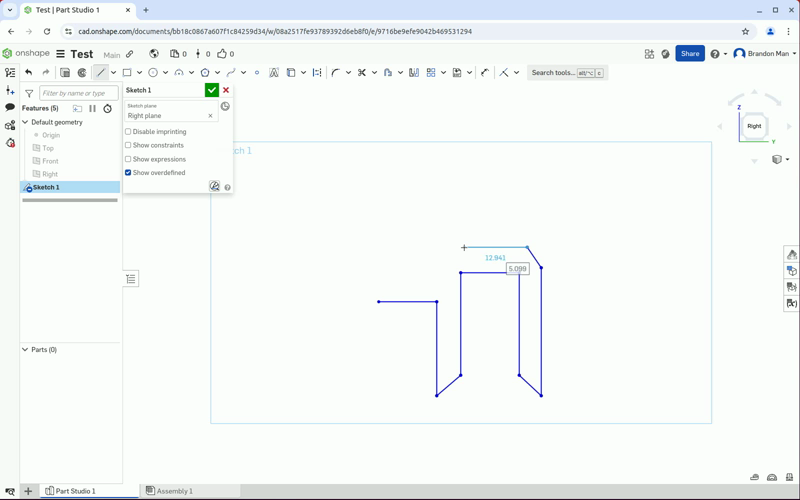
key_down(shift)
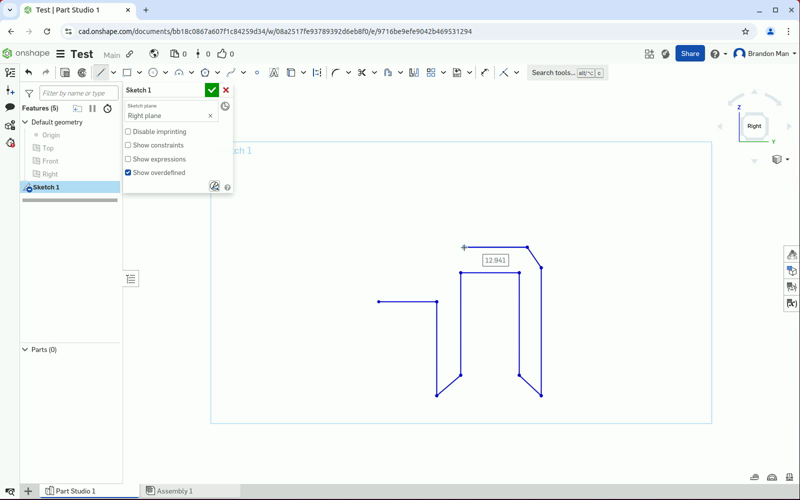
mouse_move(494, 247)
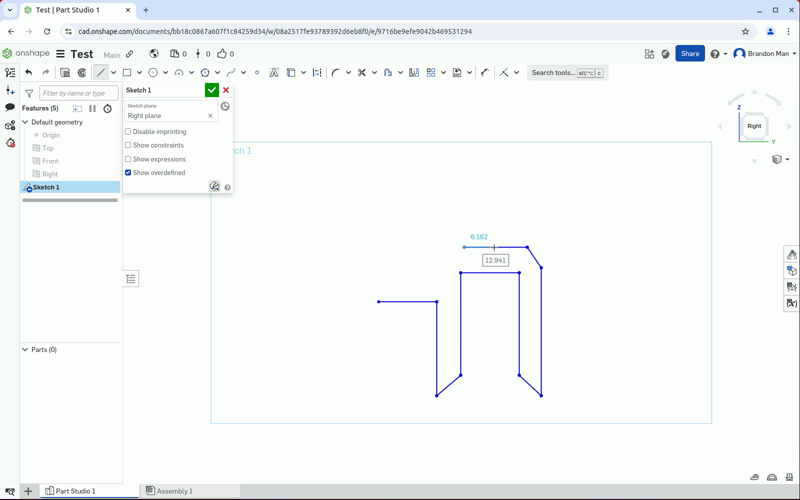
mouse_move(436, 267)
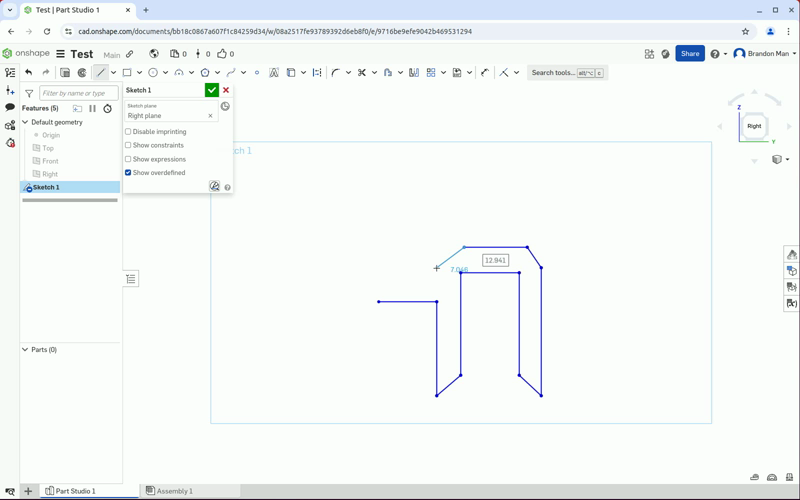
click(436, 267)
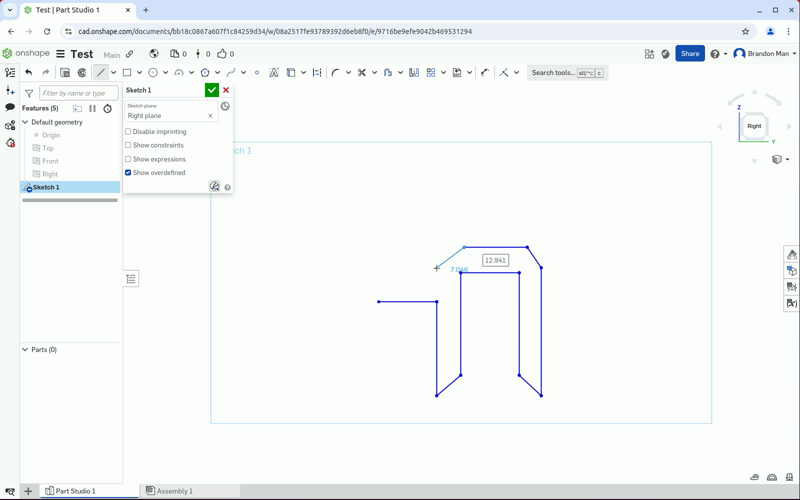
key_up(shift)
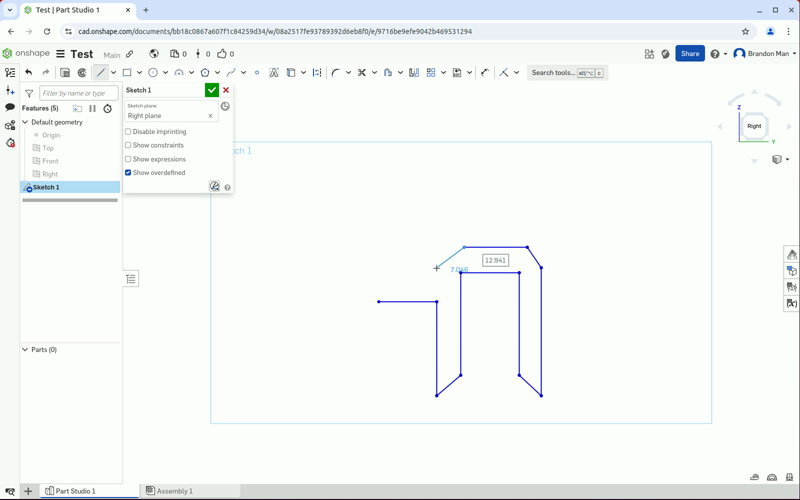
key_down(shift)
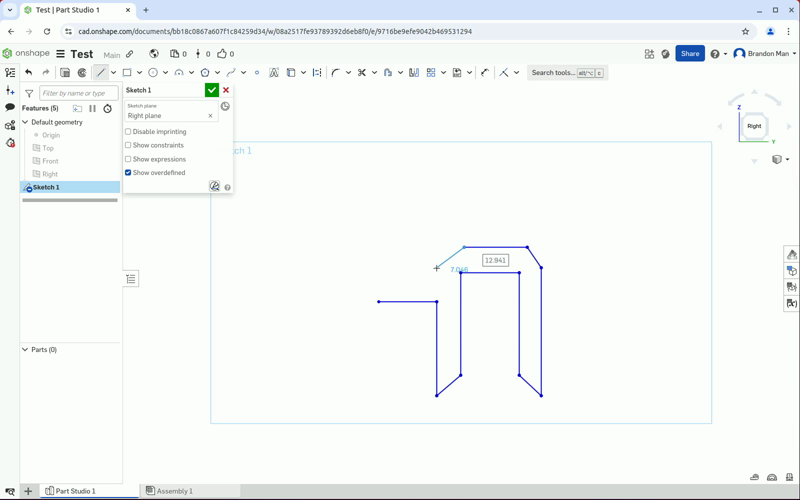
mouse_move(466, 267)
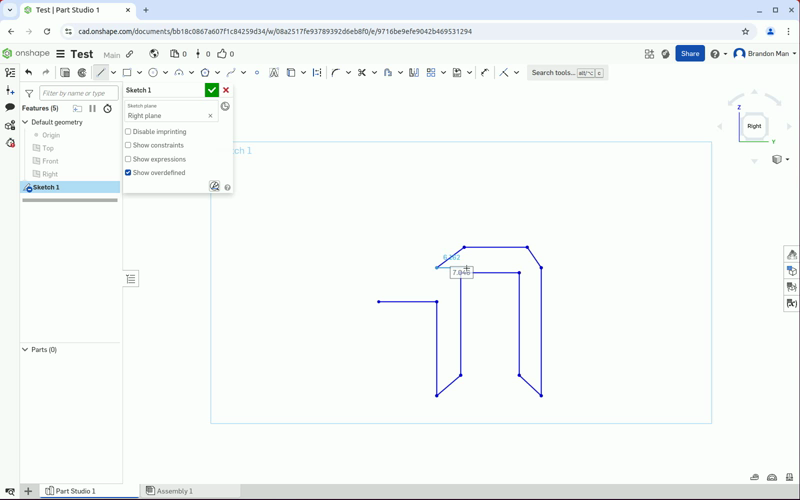
mouse_move(378, 267)
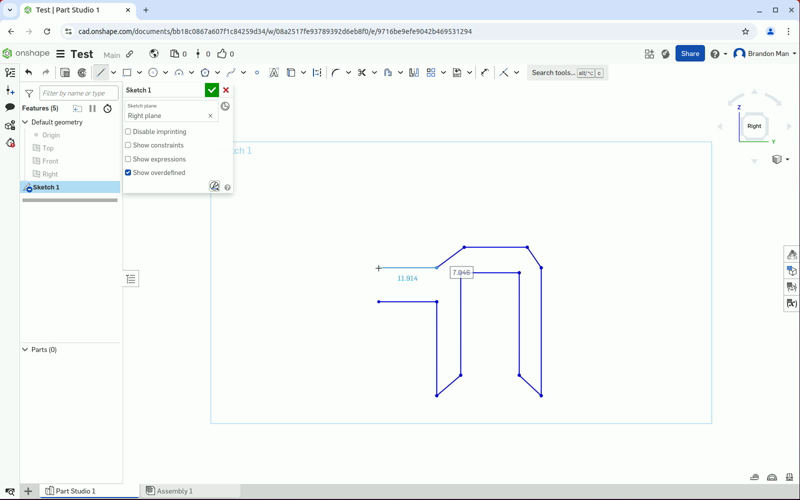
click(378, 267)
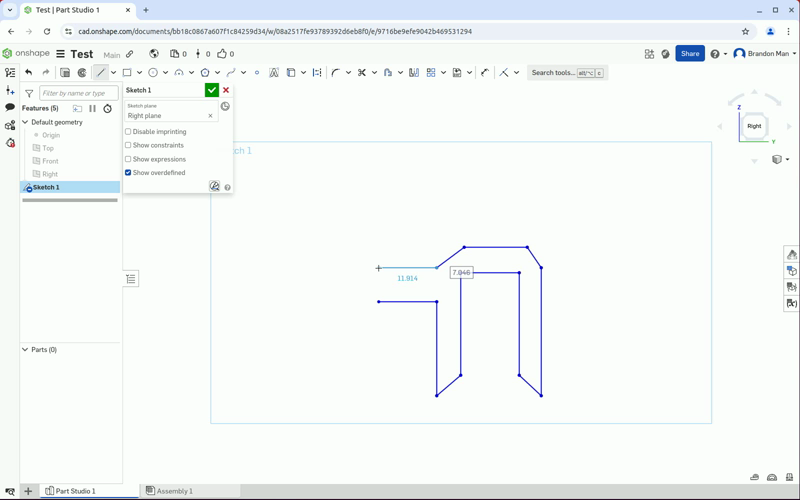
key_up(shift)
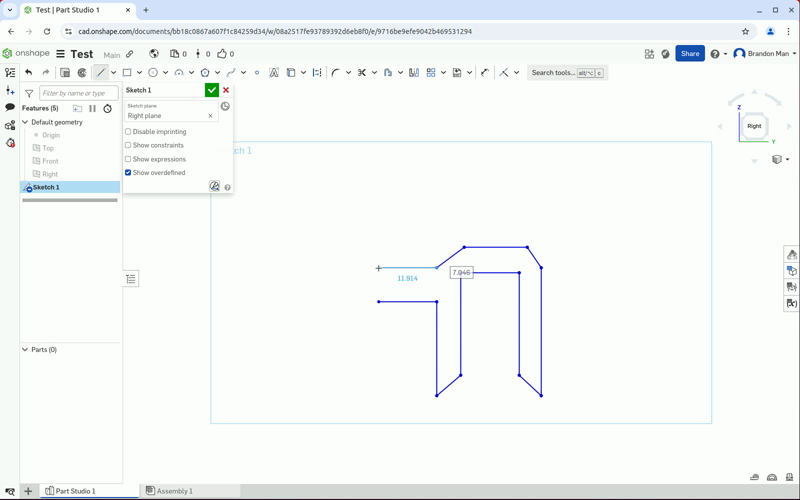
mouse_move(408, 267)
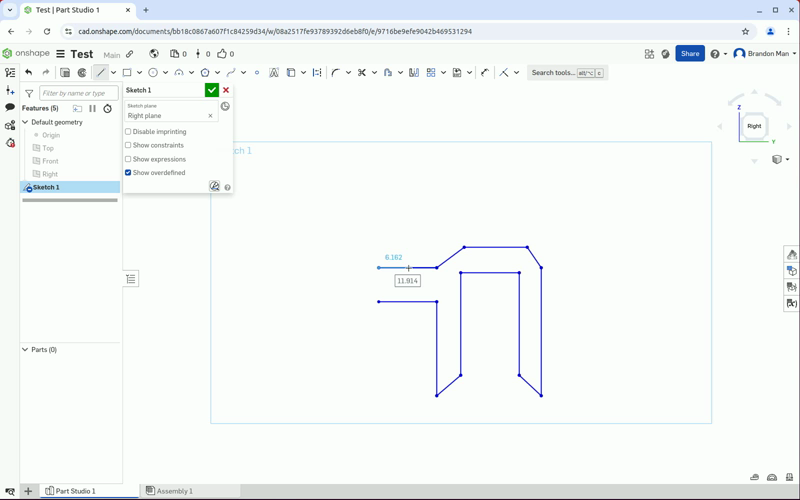
key_down(shift)
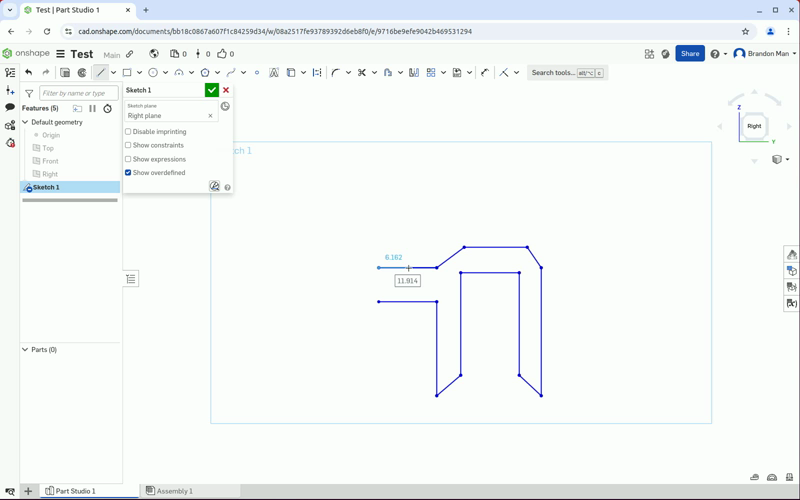
mouse_move(378, 301)
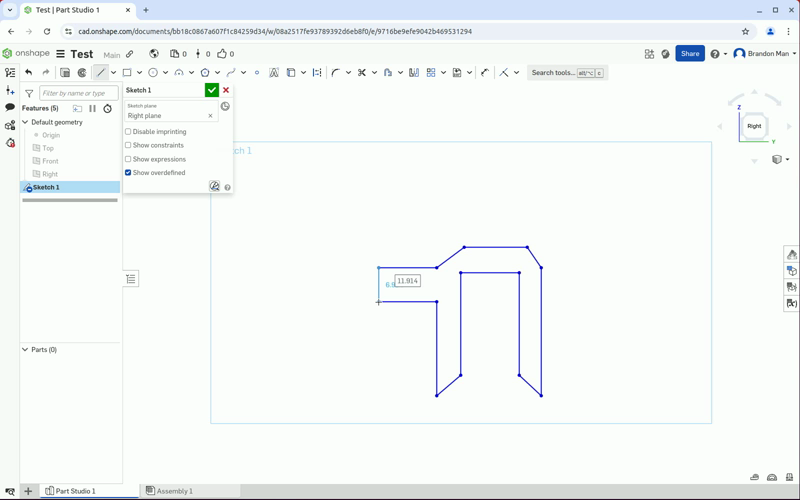
key_up(shift)
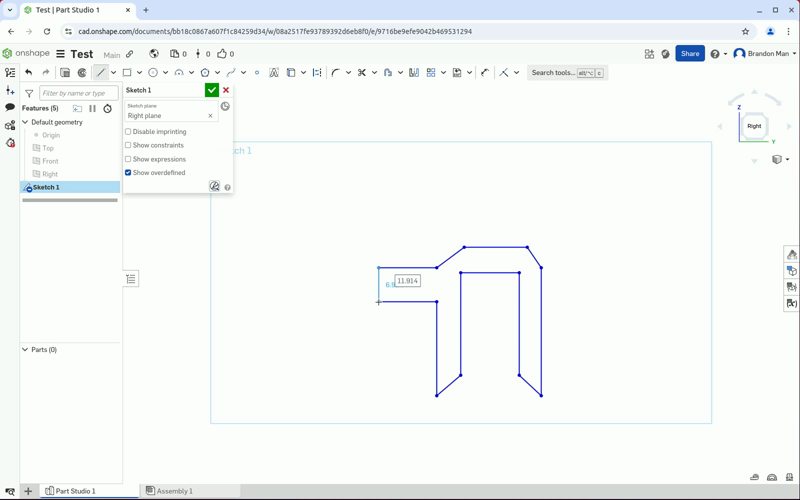
click(378, 301)
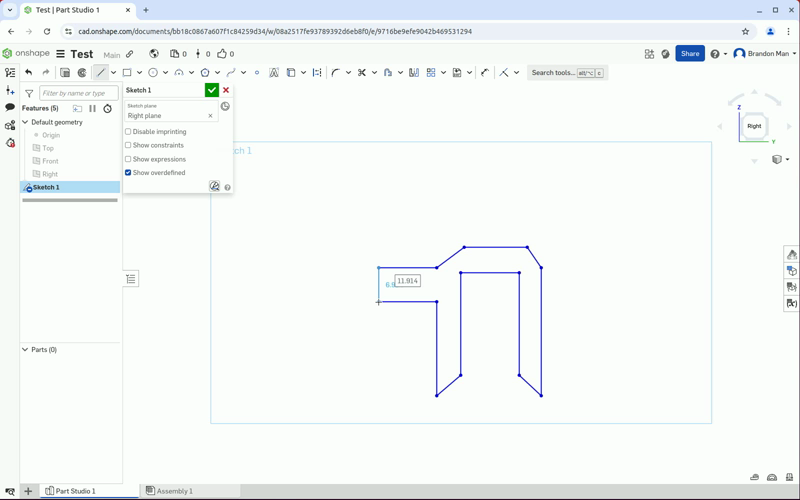
key(esc)
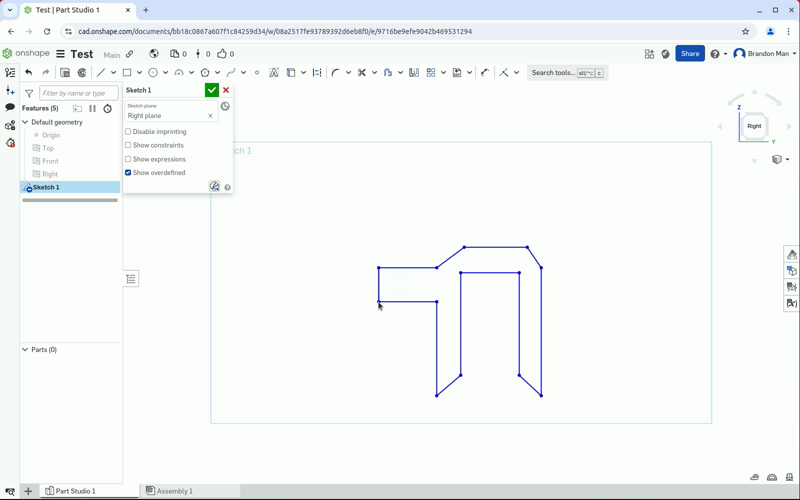
mouse_move(531, 287)
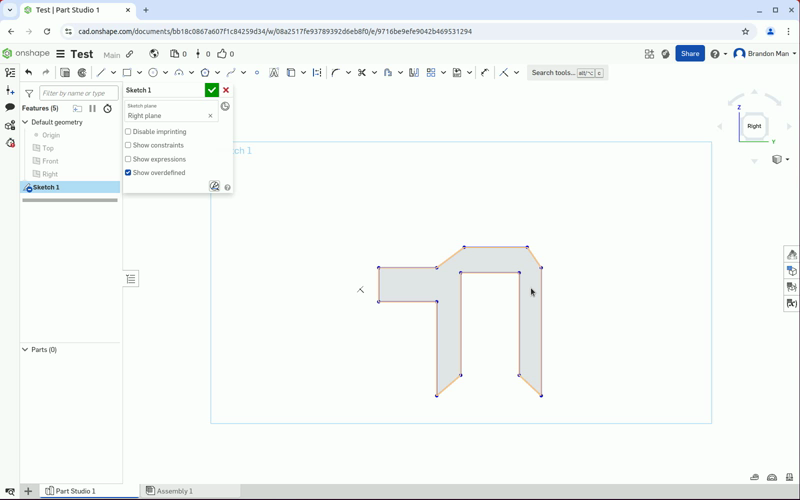
click(531, 287)
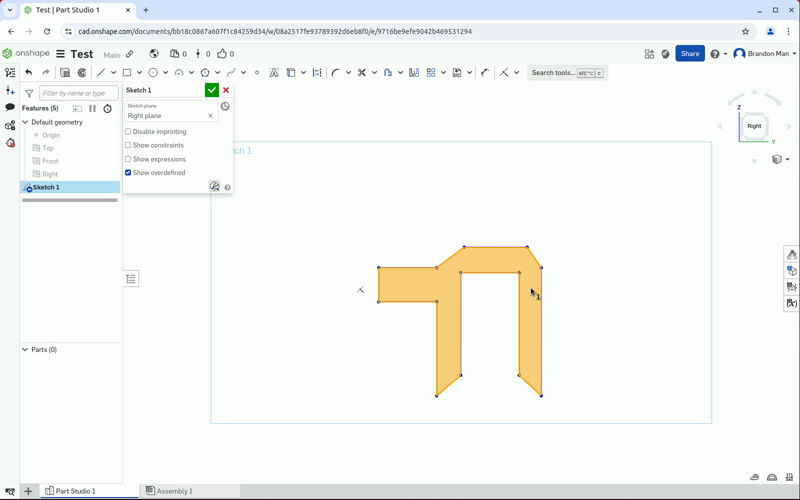
mouse_move(73, 352)
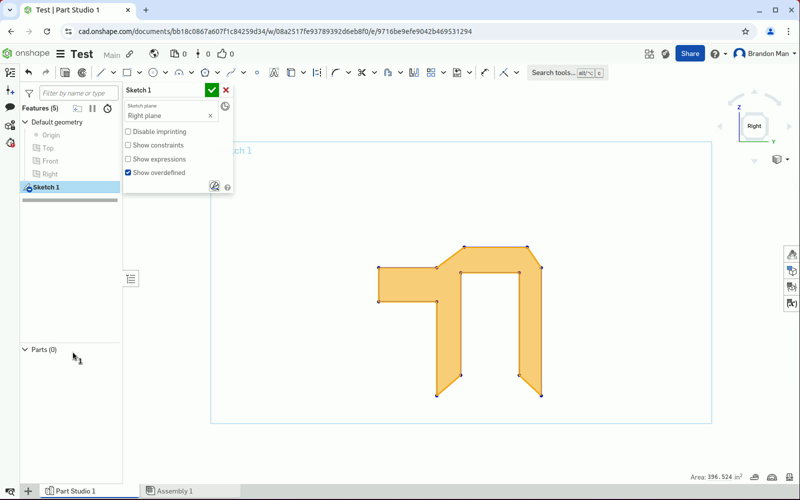
key(shift+y)
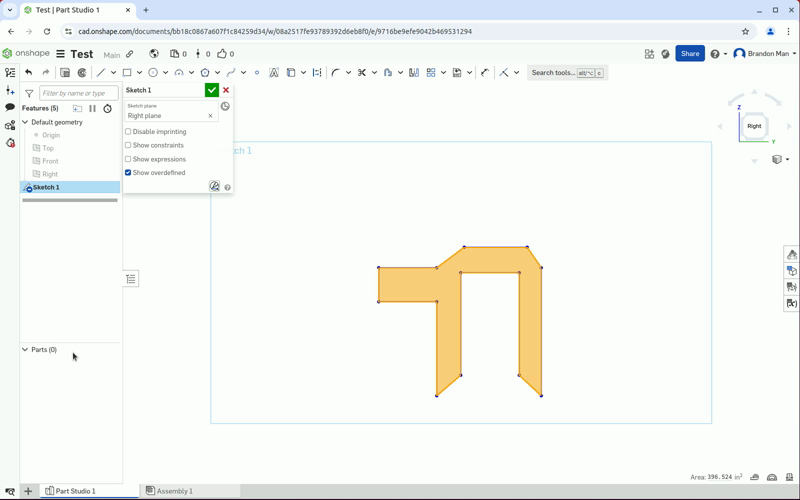
key(shift+e)
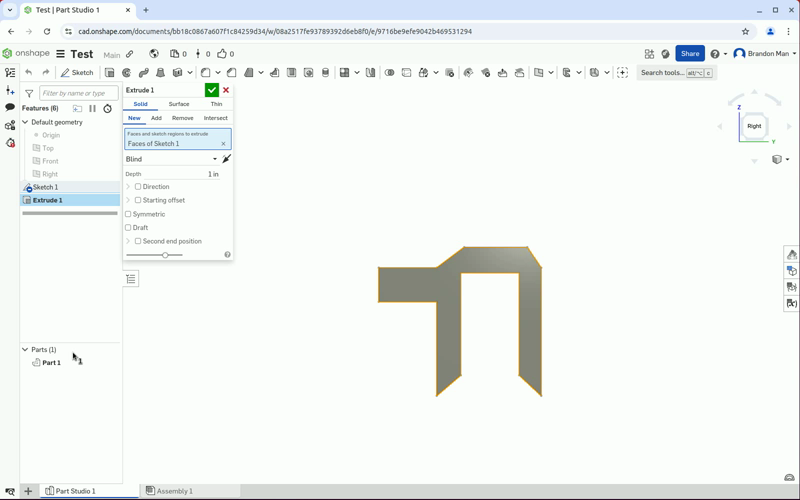
mouse_move(143, 106)
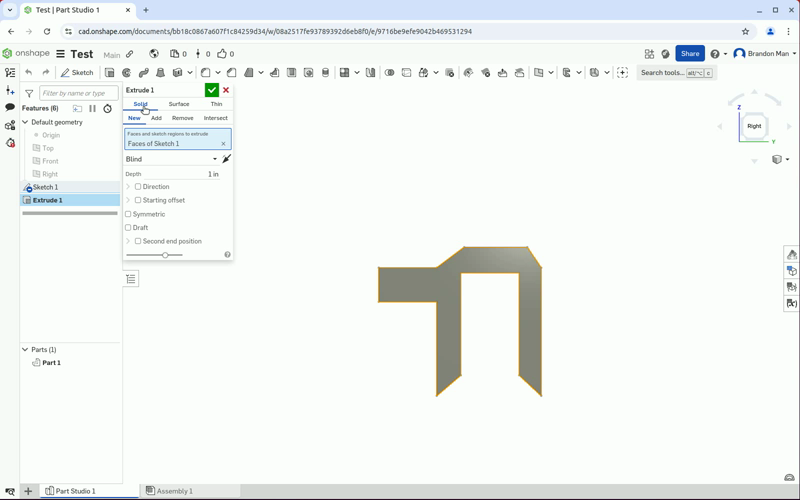
click(143, 106)
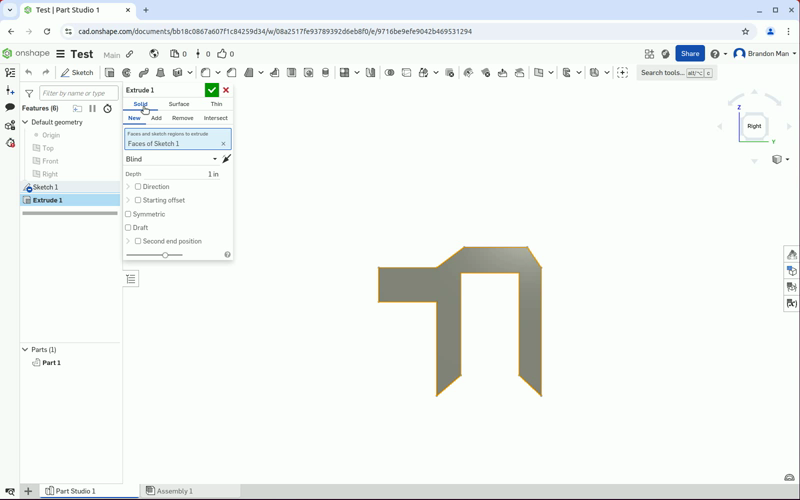
mouse_move(137, 120)
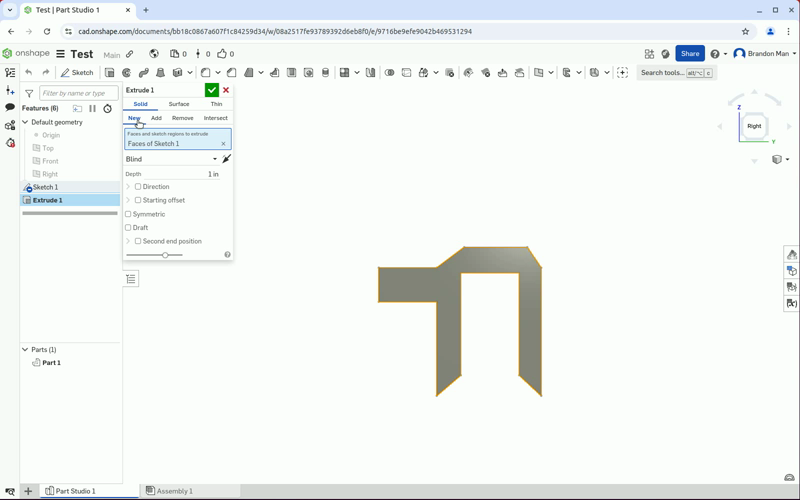
click(137, 120)
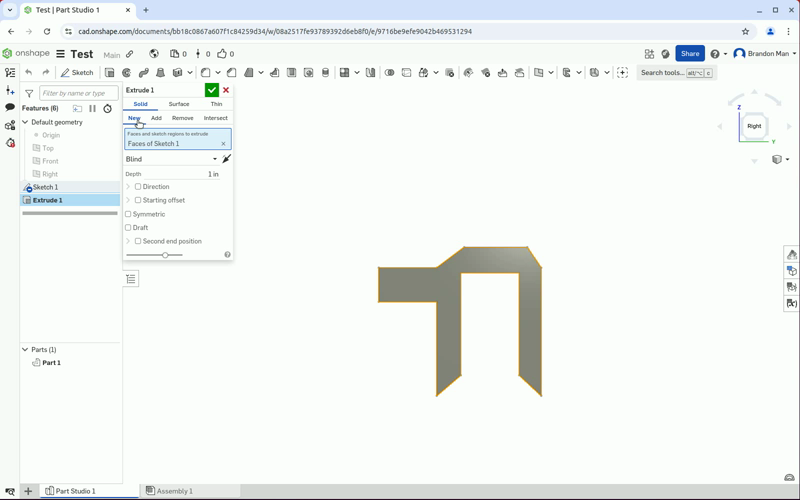
key(tab, 4)
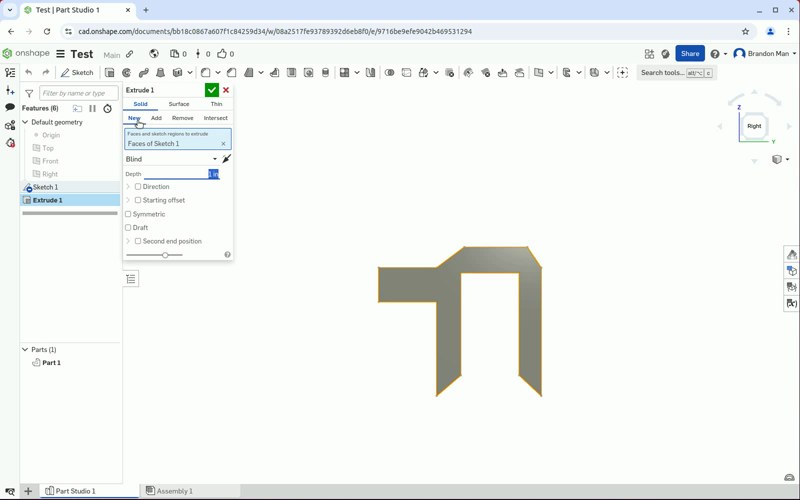
text(4.814)
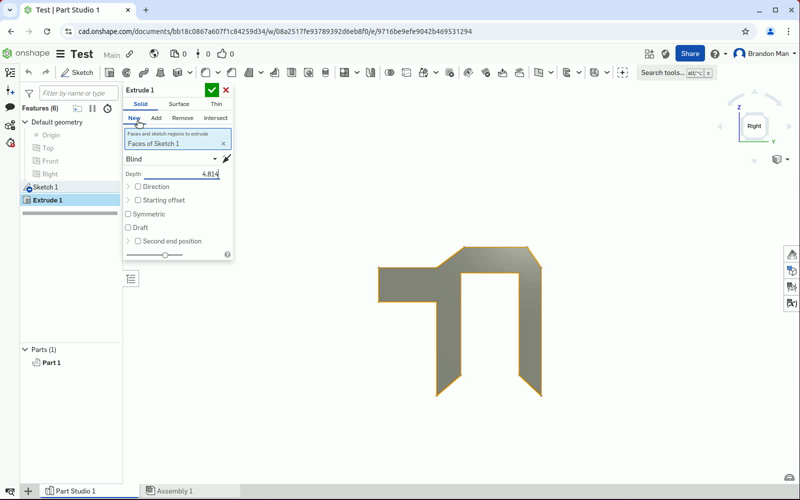
key(enter)
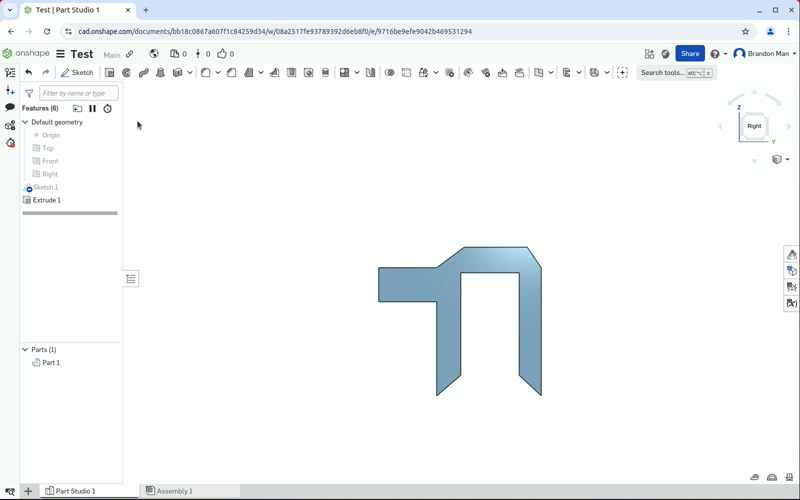
key(shift+h)
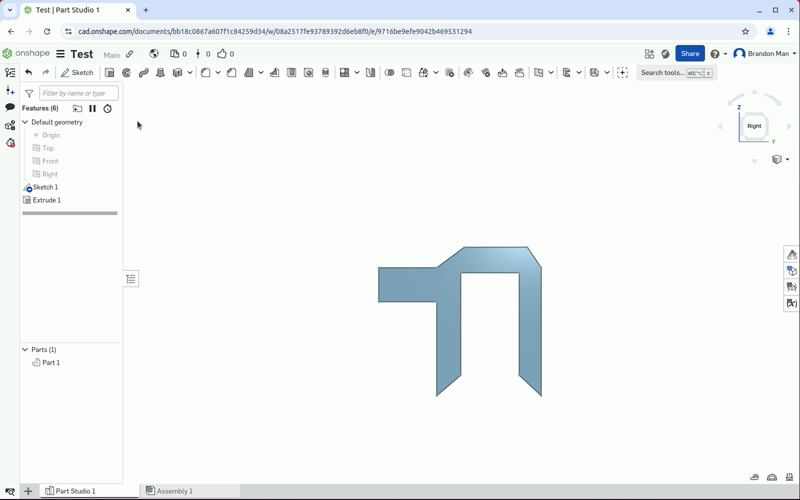
key(shift+h)
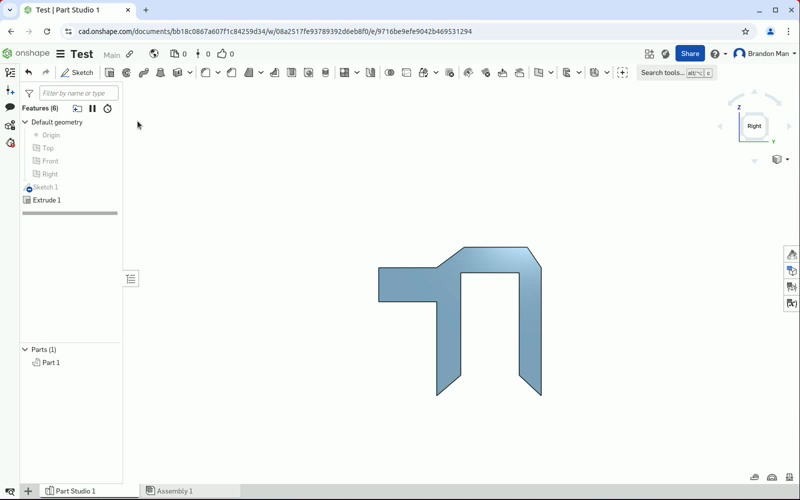
mouse_move(73, 189)
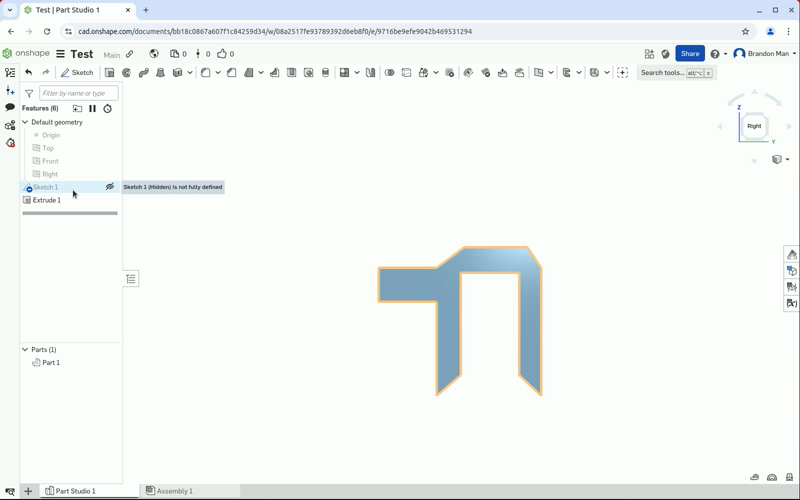
click(73, 189)
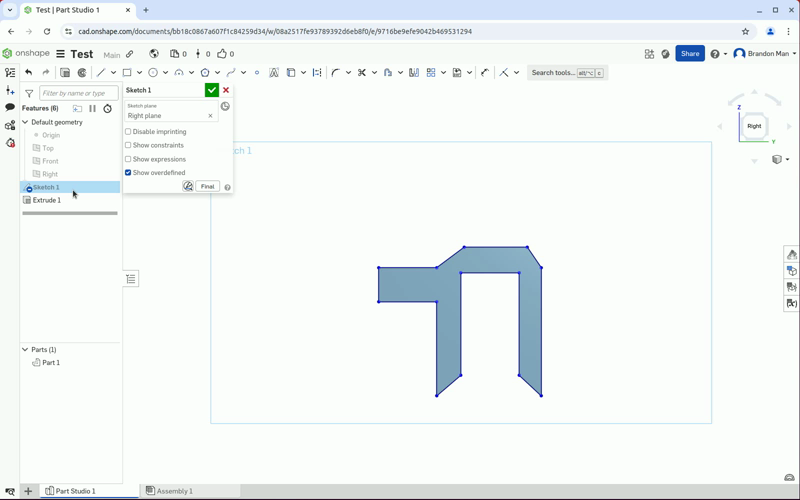
mouse_move(229, 92)
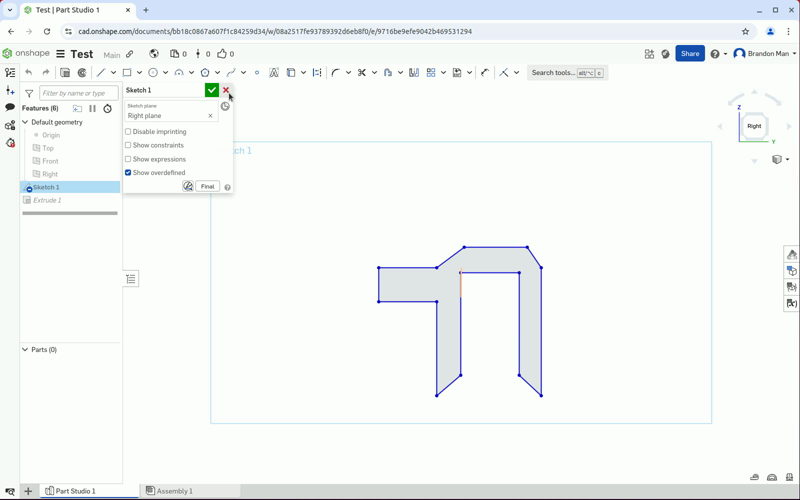
click(229, 92)
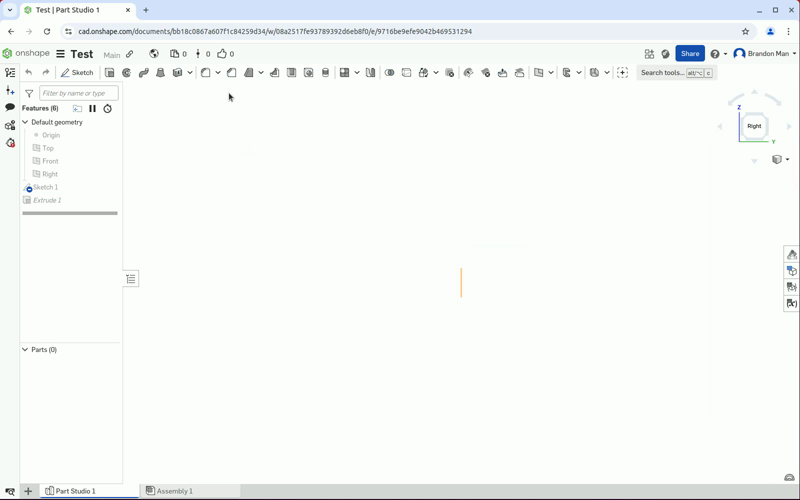
mouse_move(541, 75)
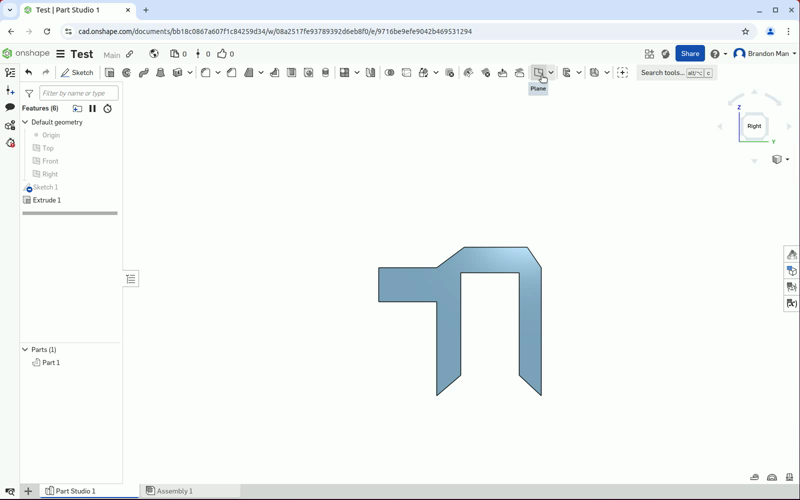
click(541, 75)
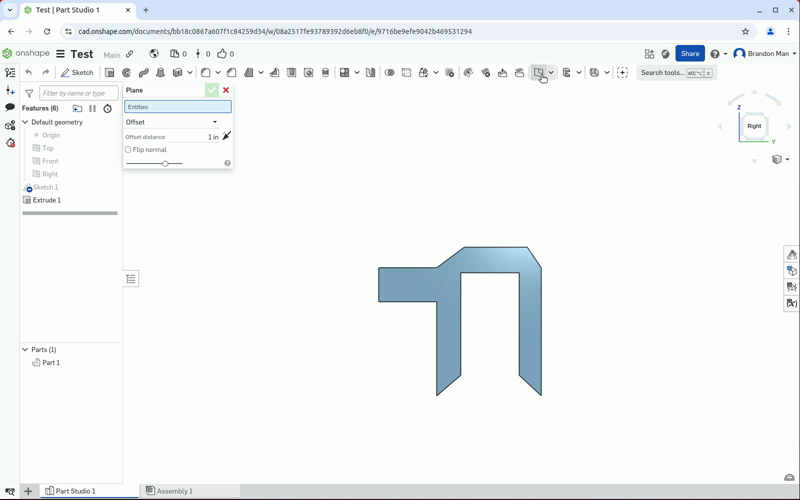
mouse_move(73, 176)
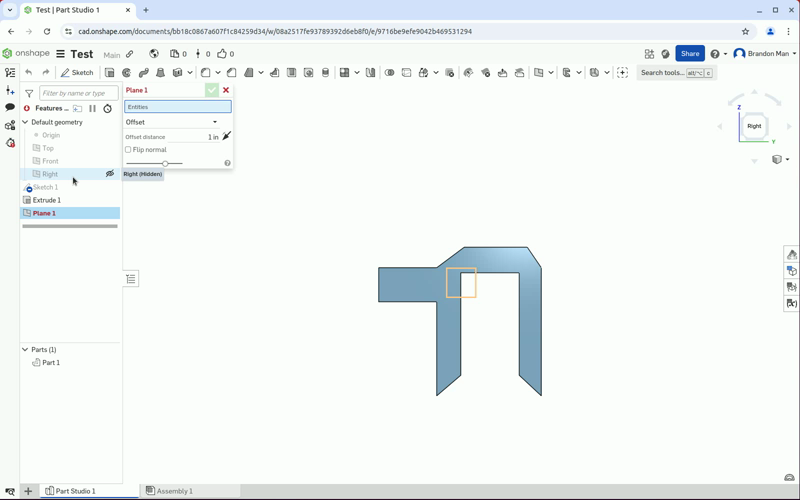
click(73, 176)
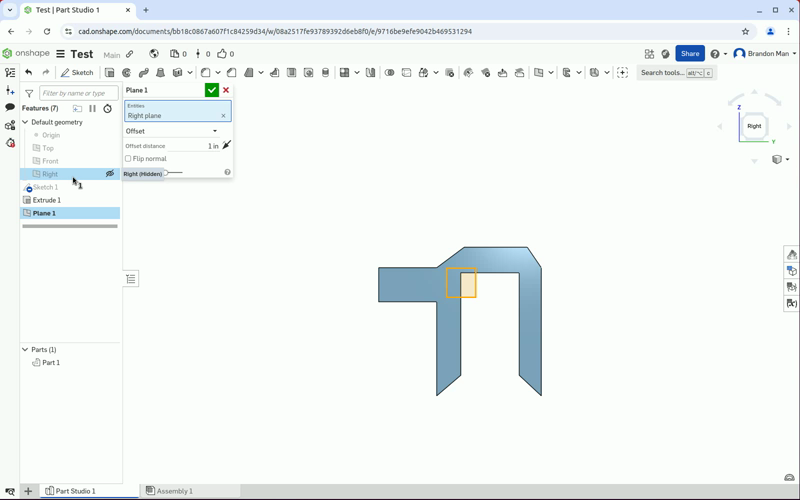
key(tab, 2)
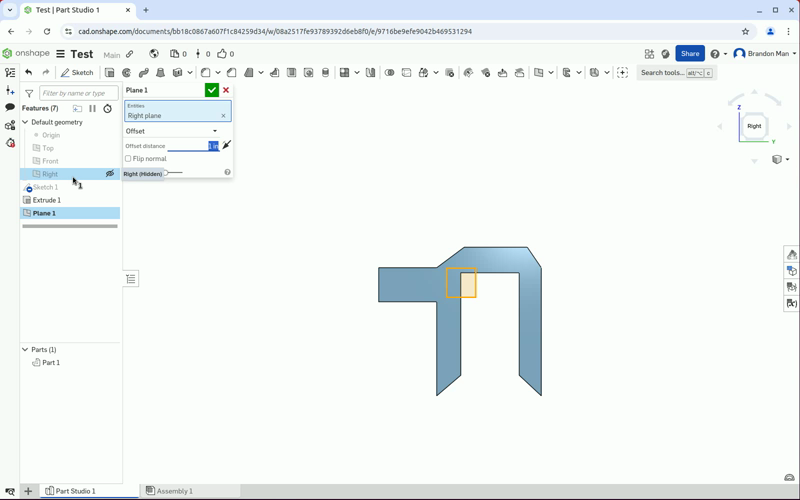
text(4.807)
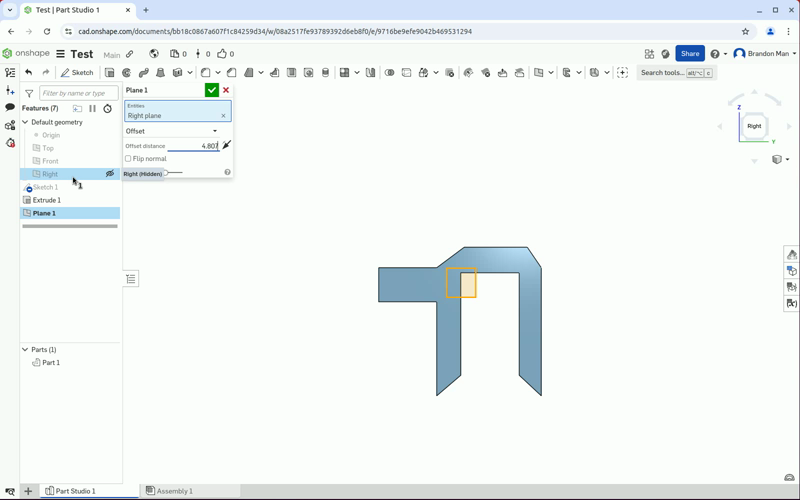
key(enter, 2)
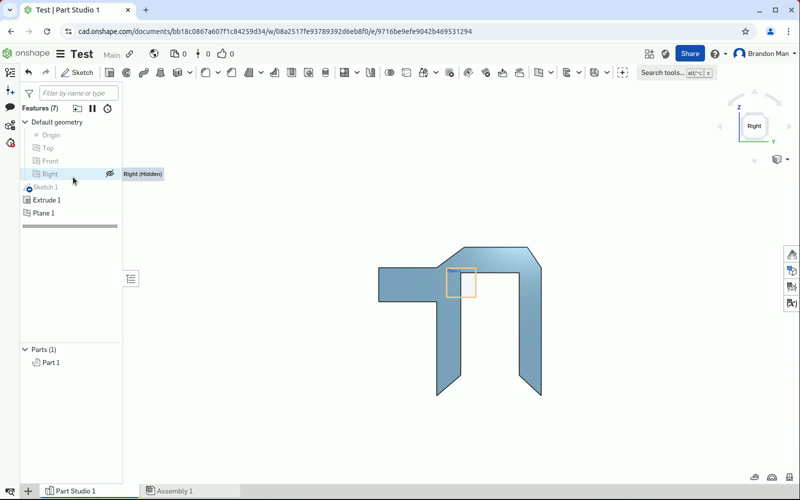
key(shift+s)
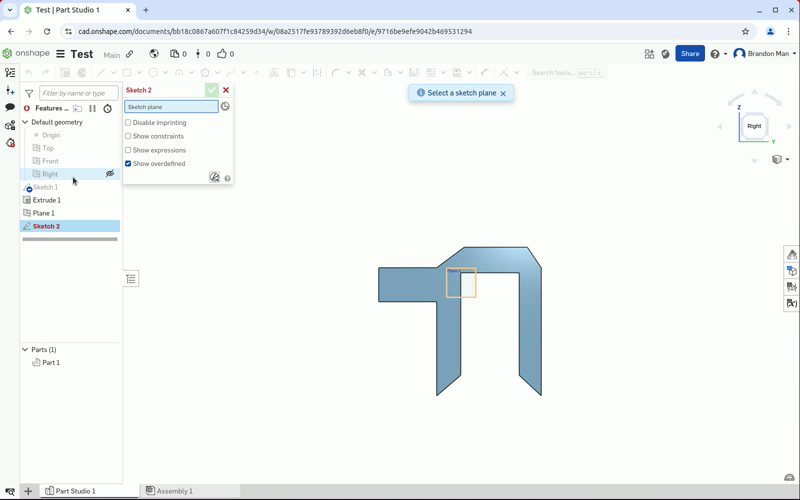
mouse_move(73, 215)
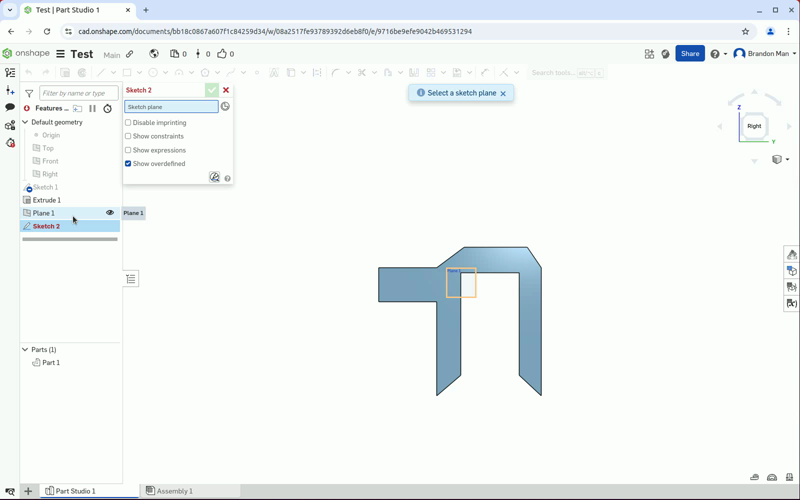
click(73, 215)
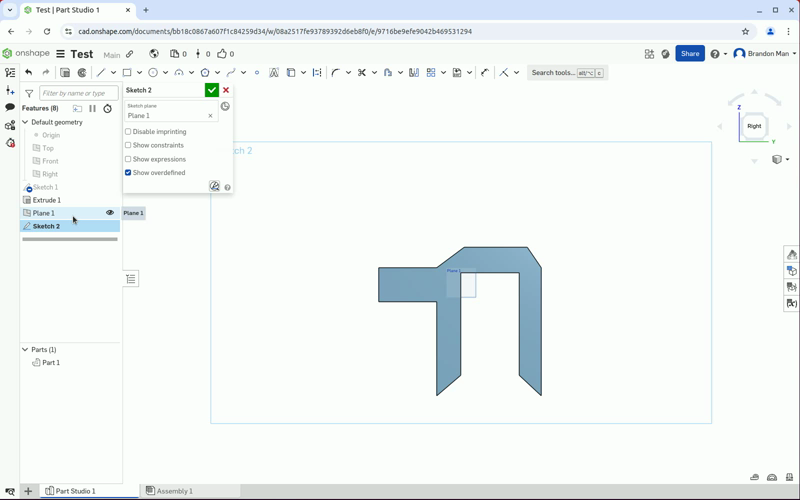
mouse_move(73, 352)
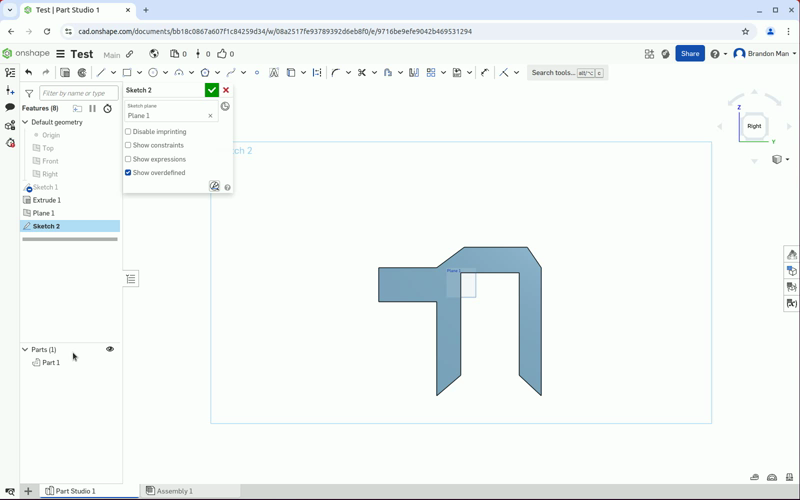
key(y)
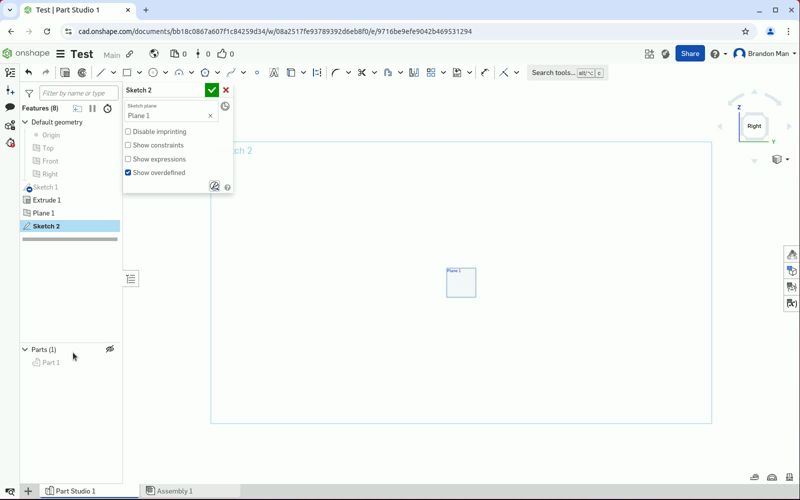
key(c)
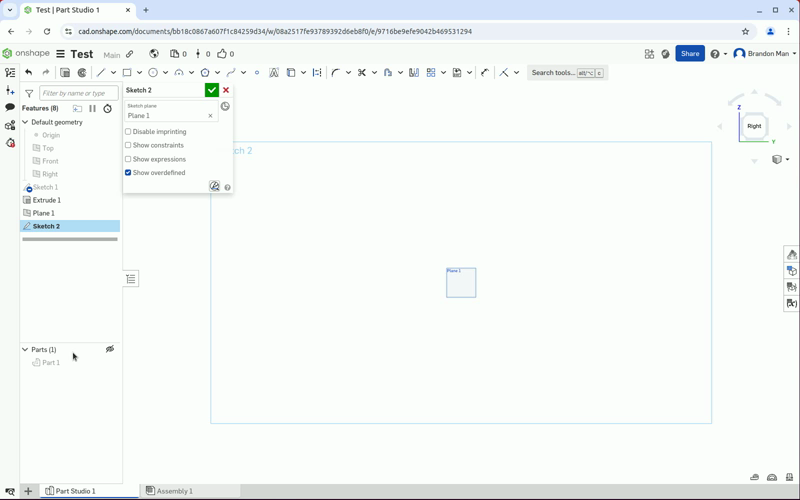
key_down(shift)
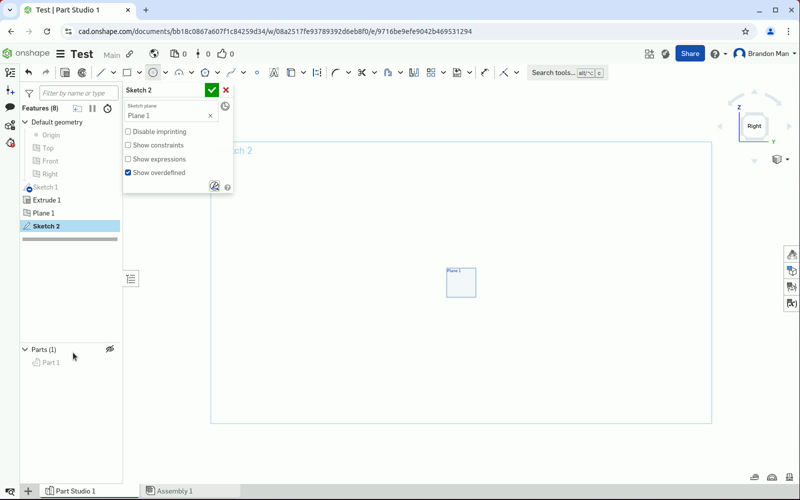
mouse_move(408, 285)
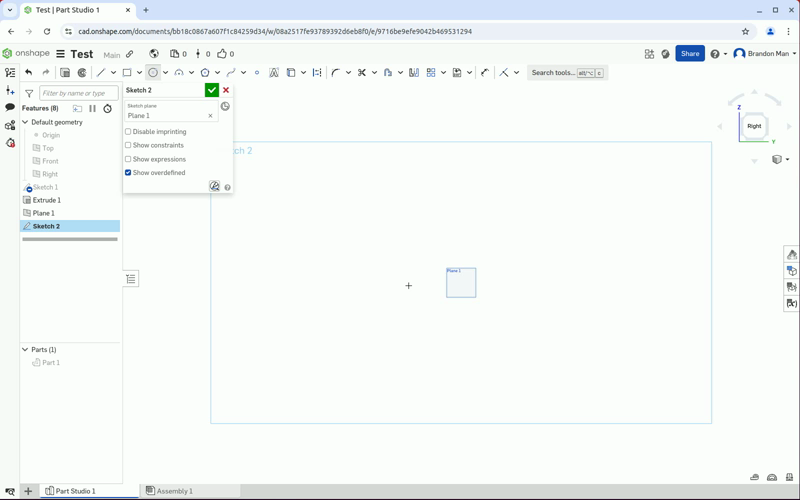
click(408, 285)
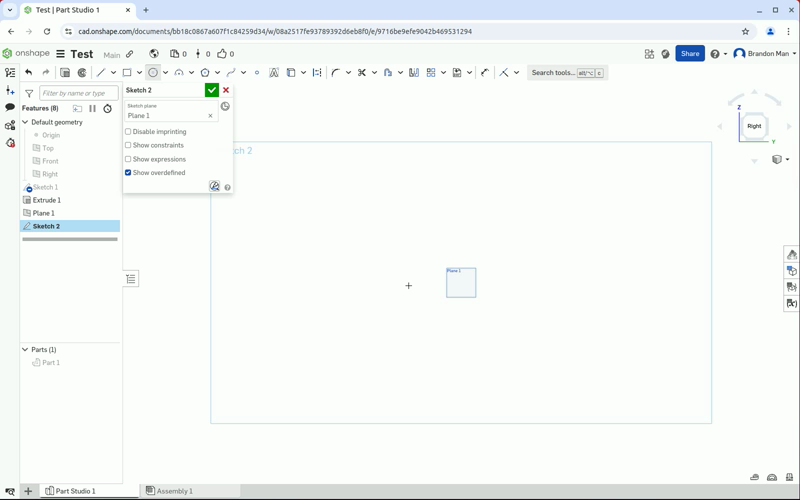
key_up(shift)
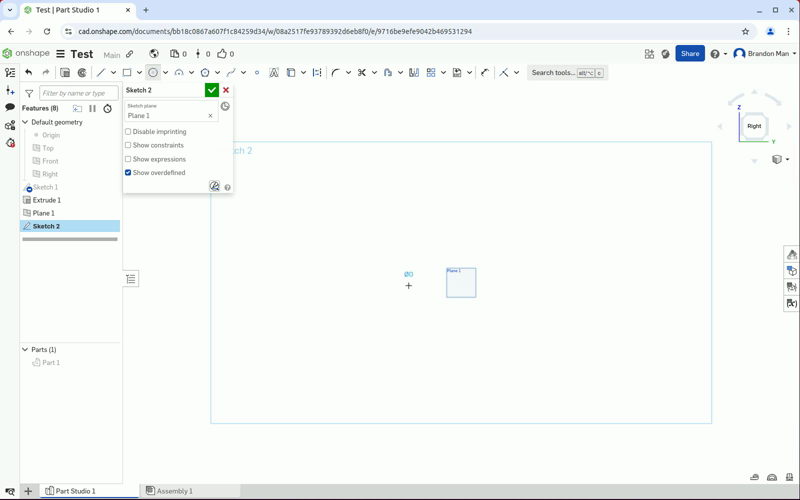
mouse_move(420, 285)
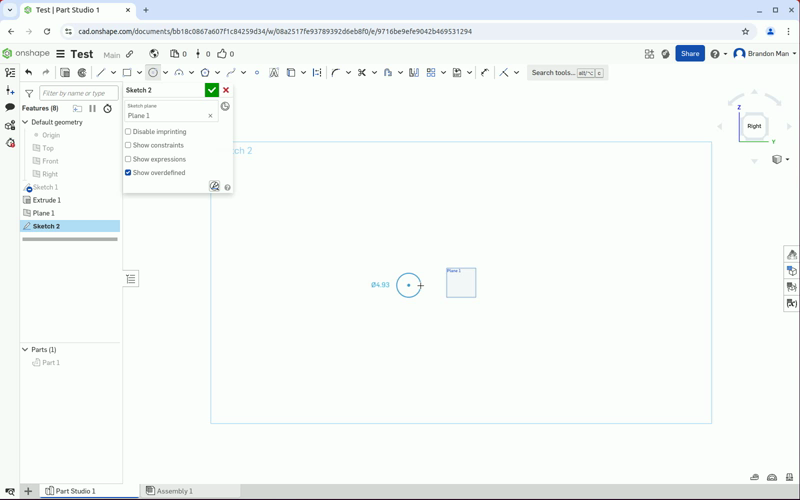
click(420, 285)
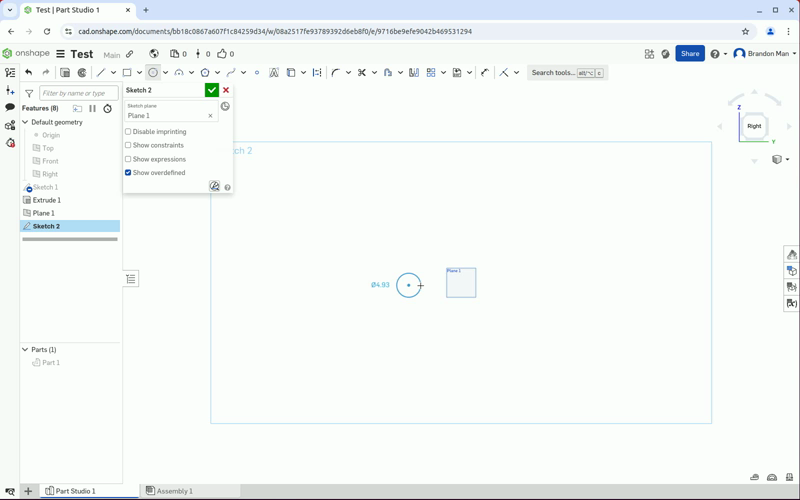
key(esc)
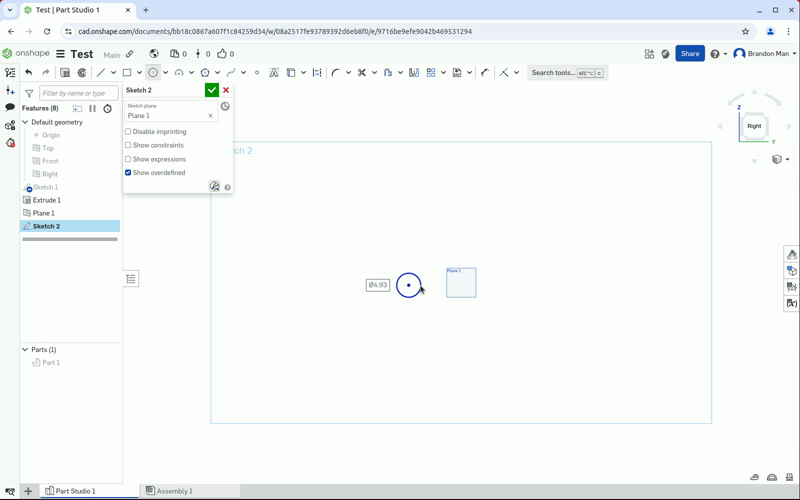
mouse_move(408, 287)
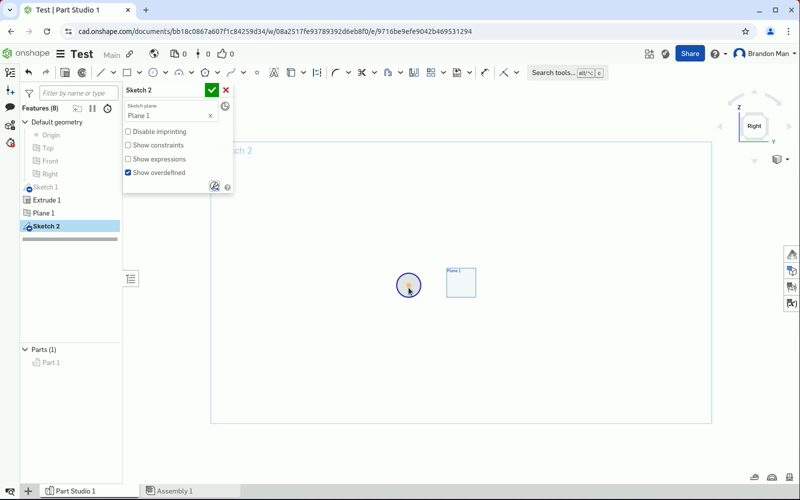
scroll(6)
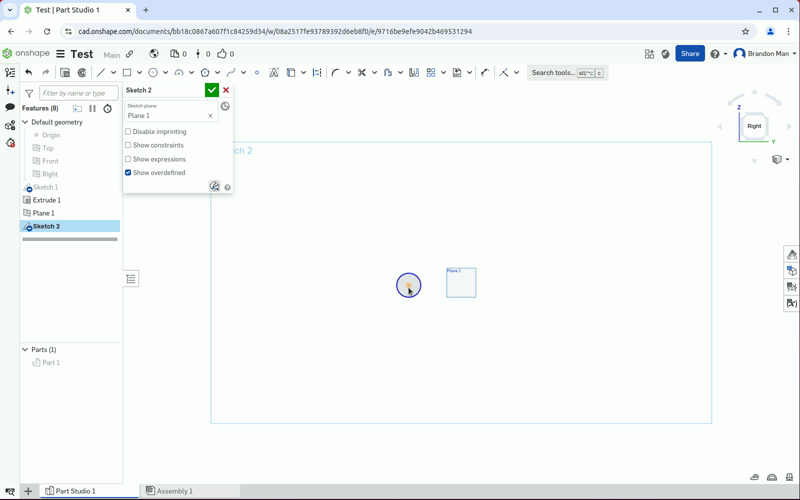
scroll(6)
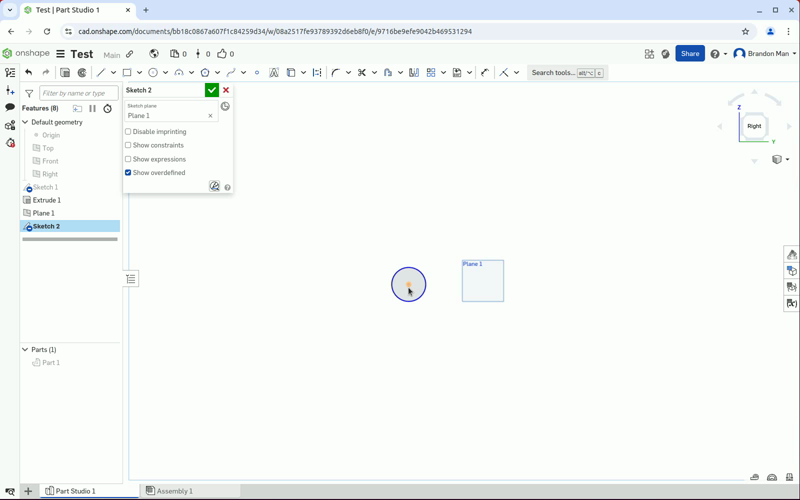
scroll(6)
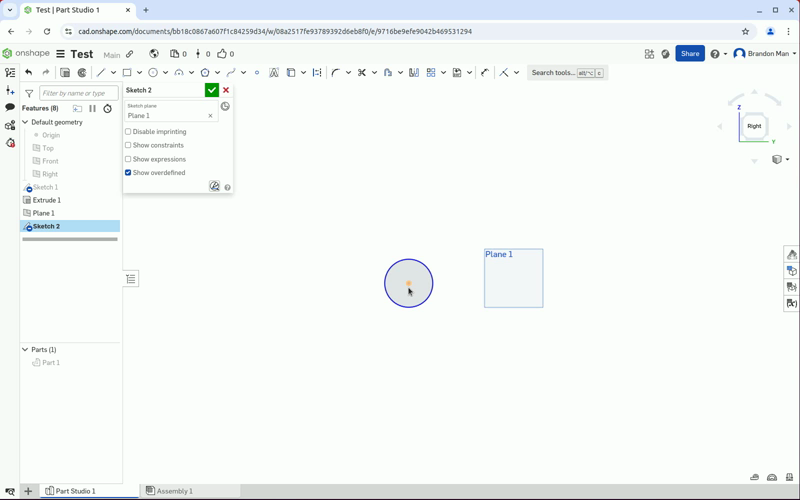
scroll(6)
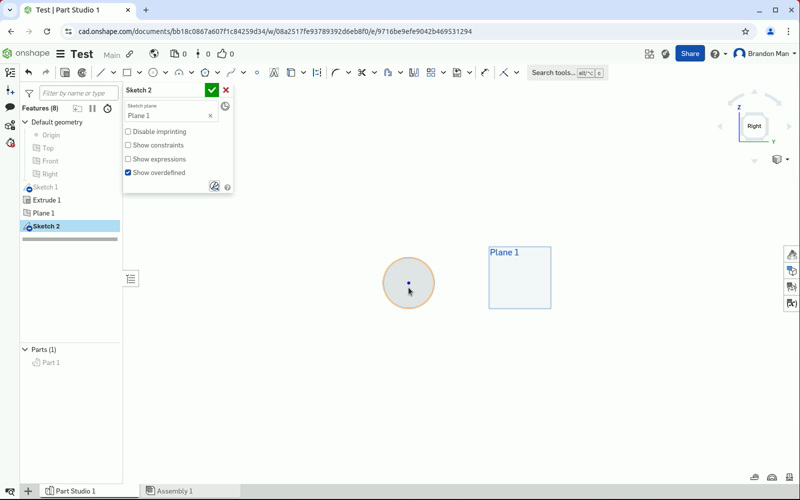
scroll(6)
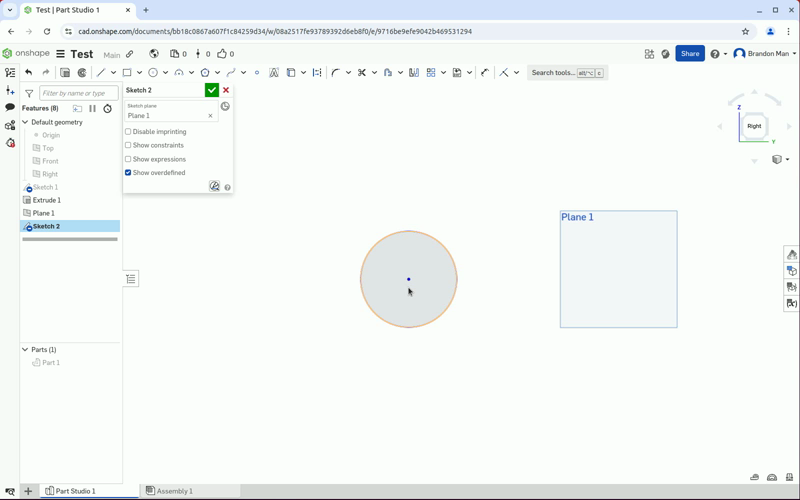
scroll(6)
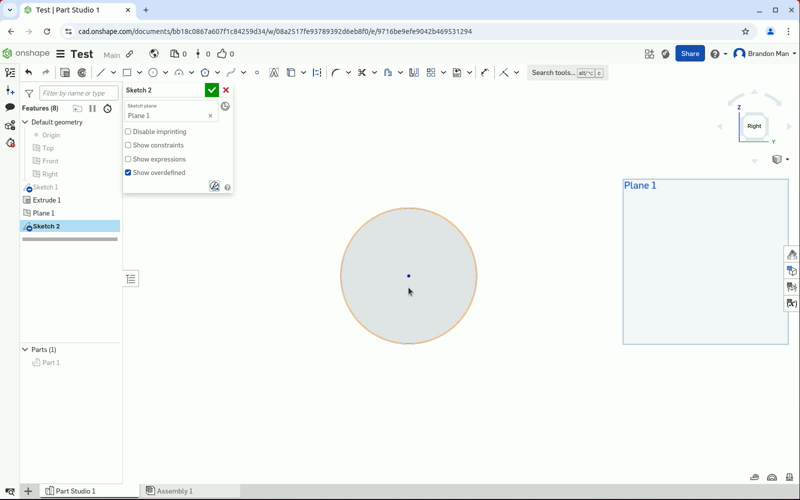
scroll(6)
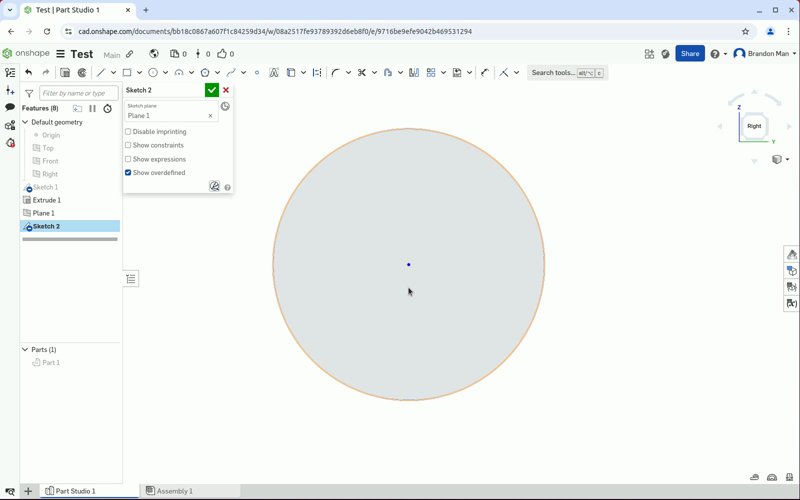
click(408, 287)
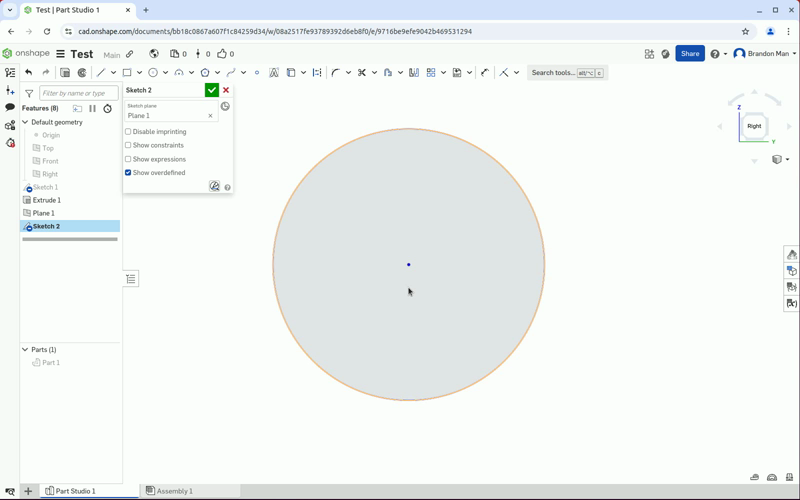
scroll(-6)
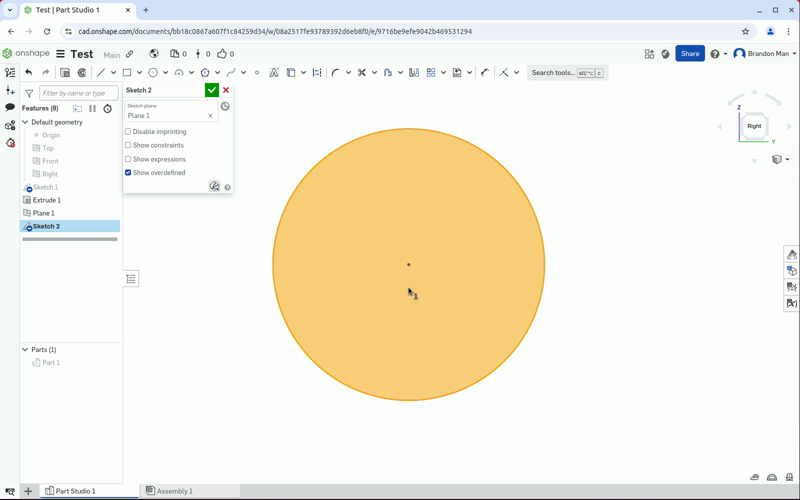
scroll(-6)
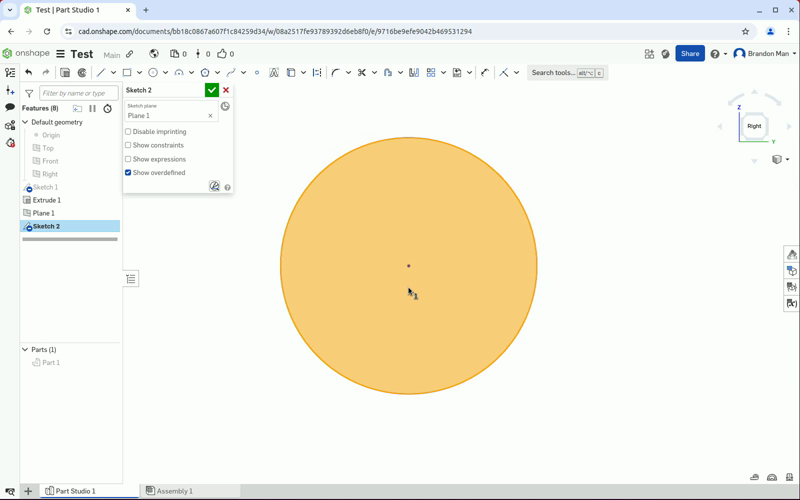
scroll(-6)
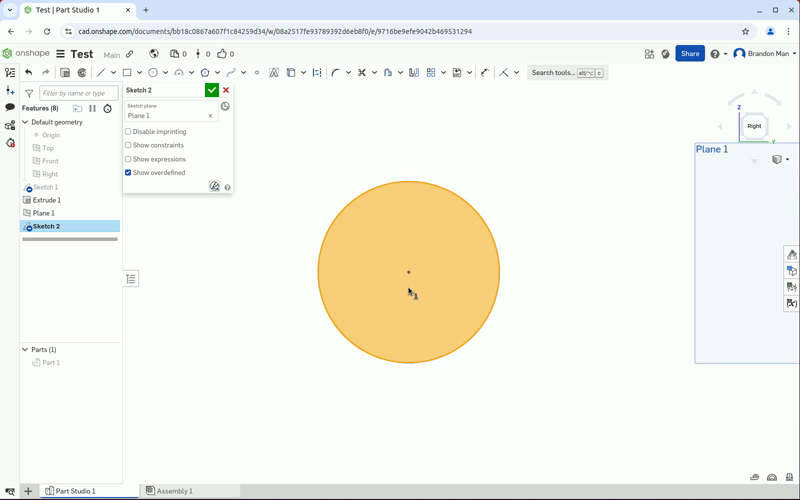
scroll(-6)
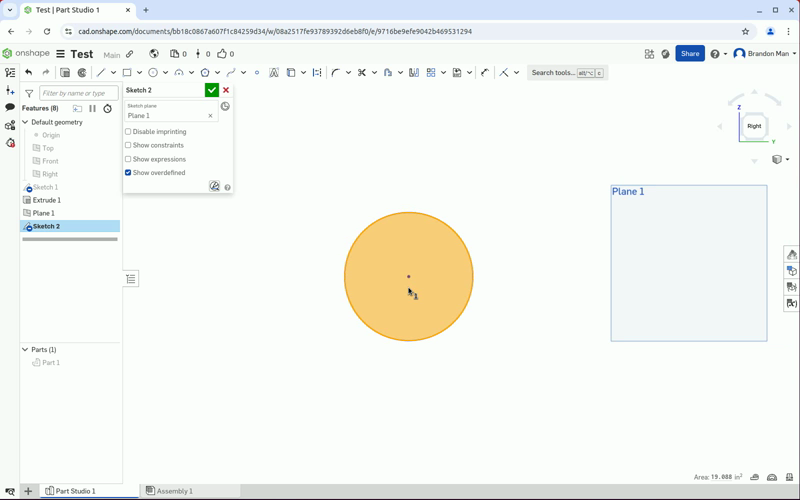
scroll(-6)
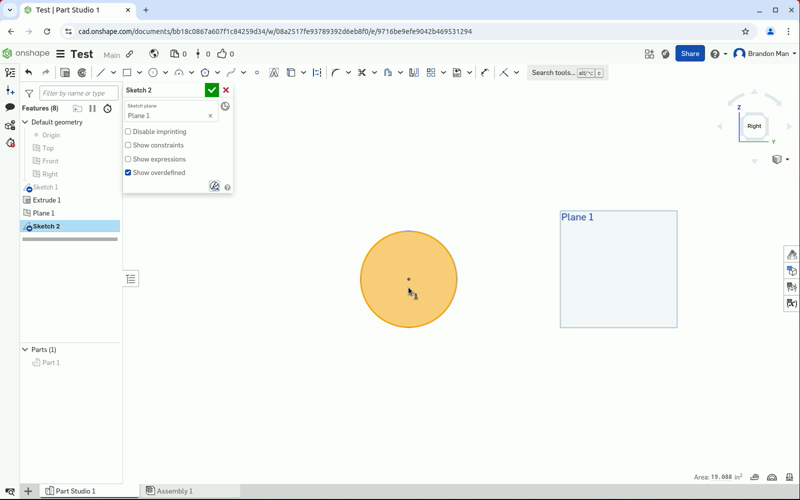
scroll(-6)
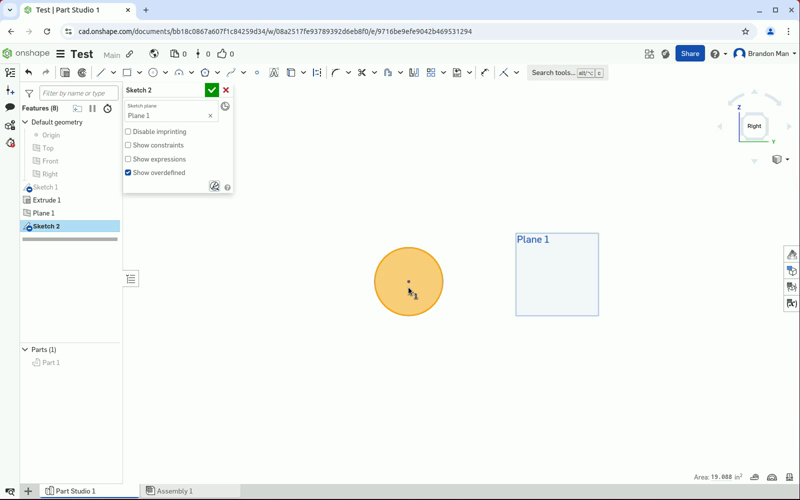
scroll(-6)
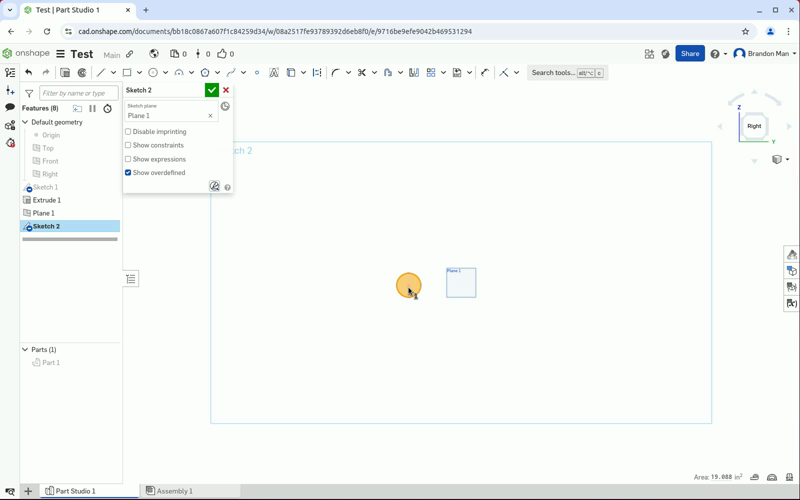
mouse_move(73, 352)
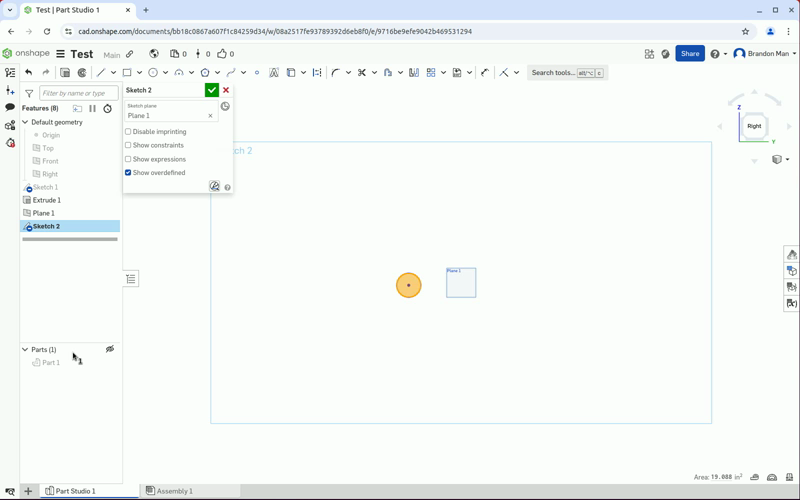
key(shift+y)
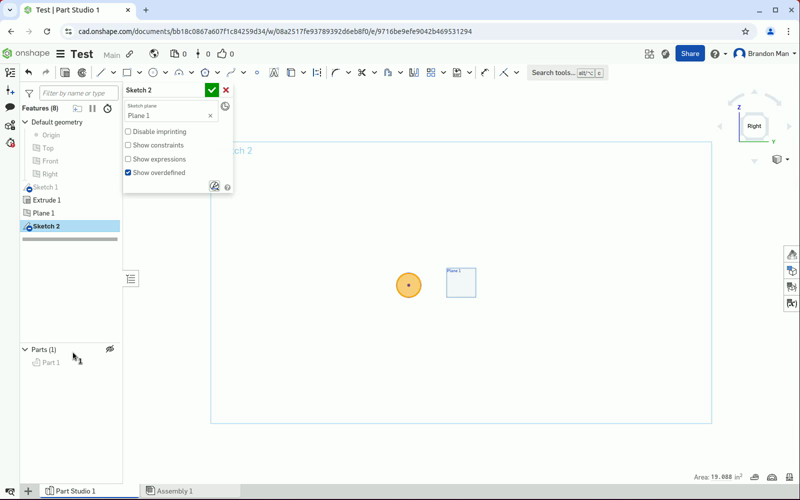
key(shift+e)
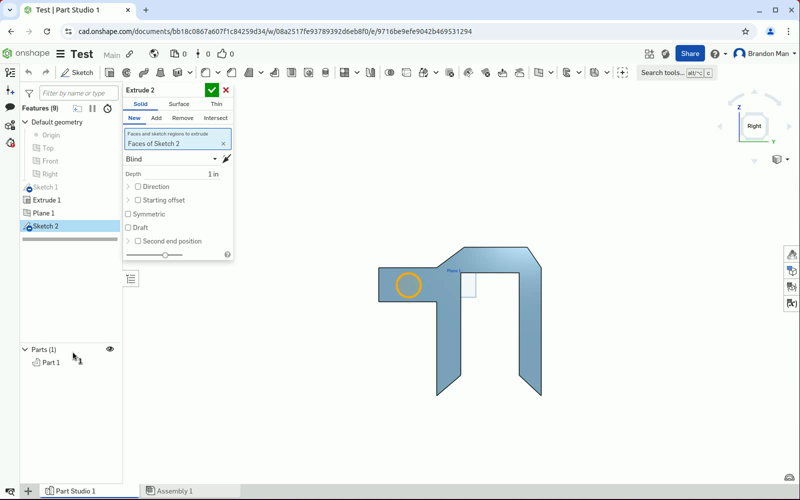
mouse_move(143, 106)
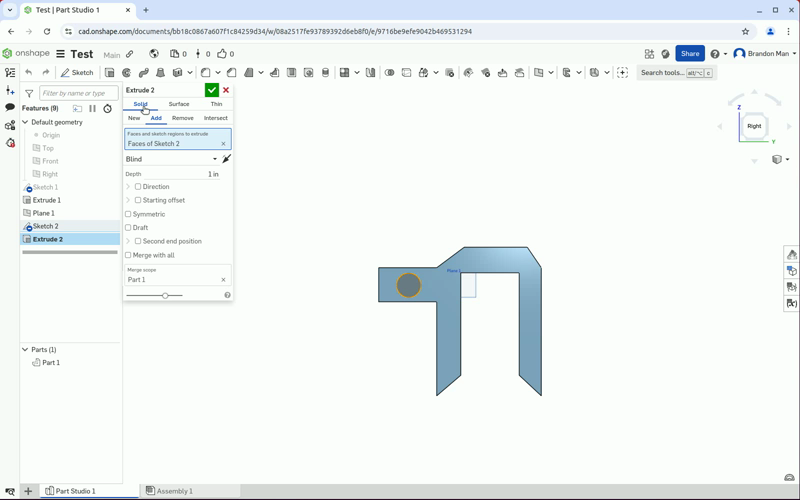
click(143, 106)
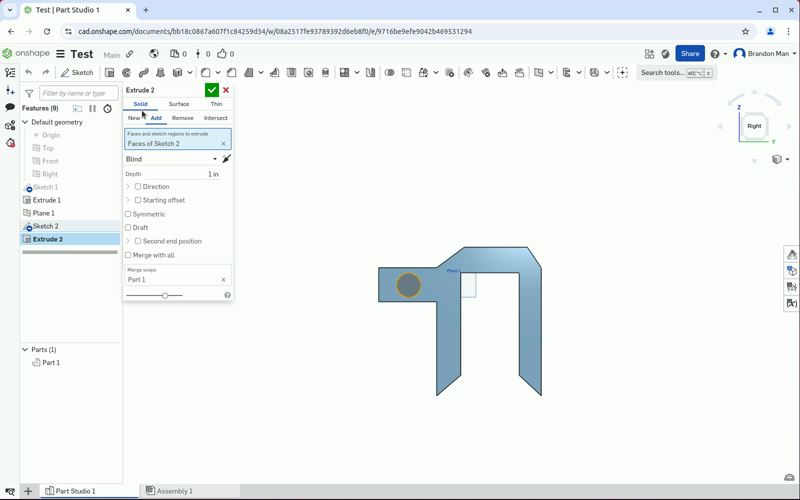
mouse_move(137, 120)
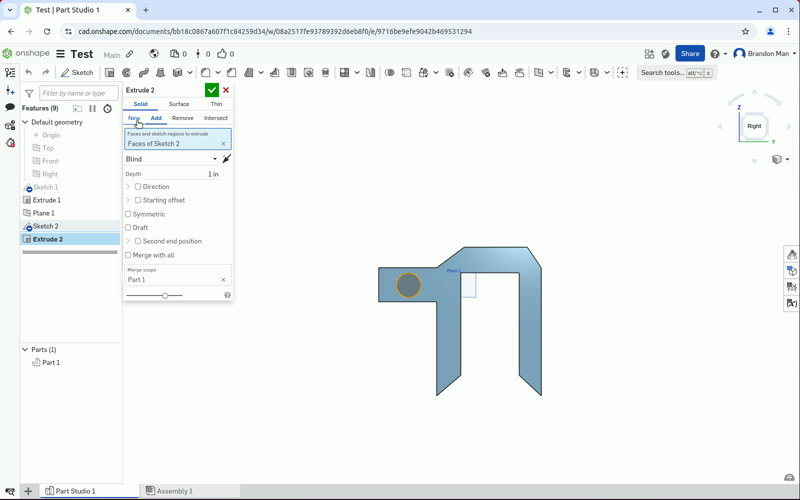
click(137, 120)
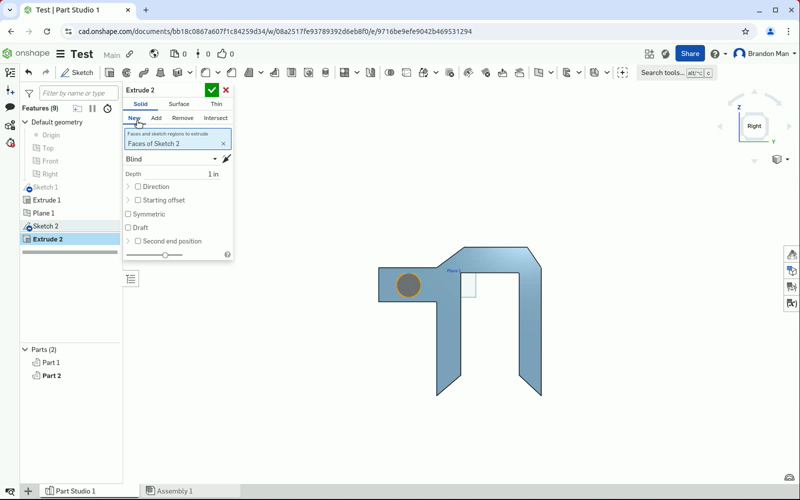
key(tab, 4)
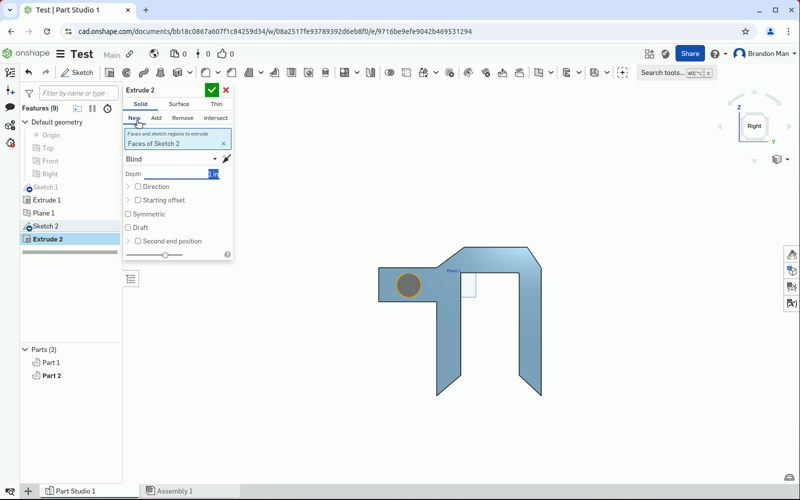
text(4.814)
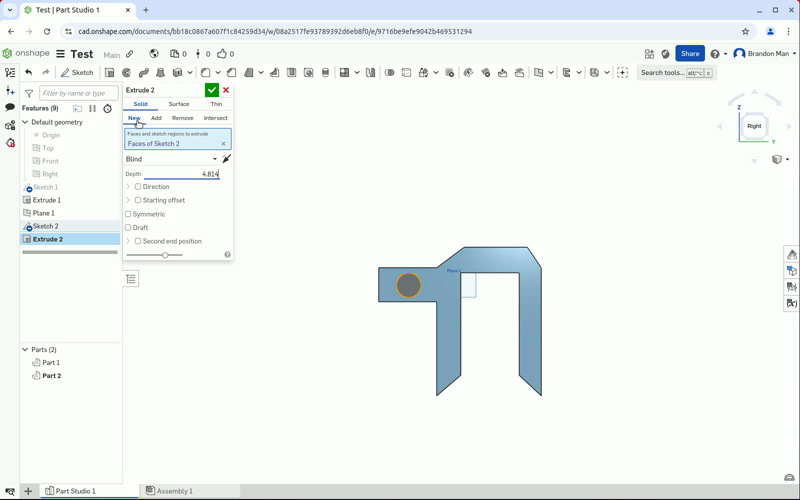
key(enter)
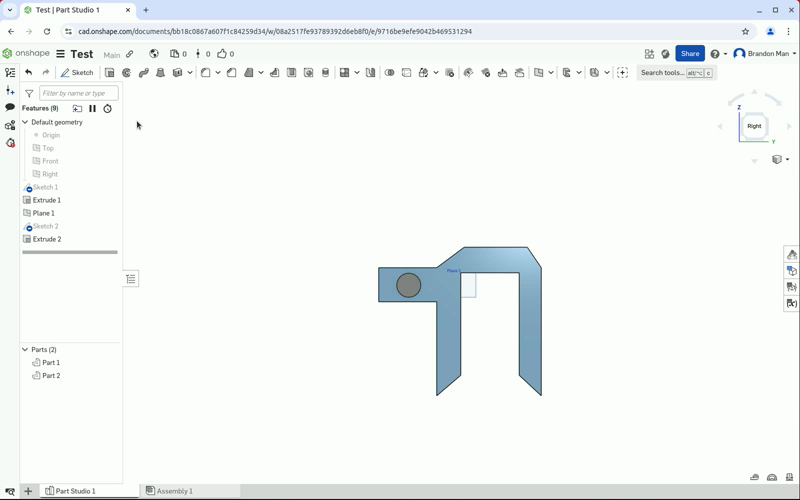
key(shift+h)
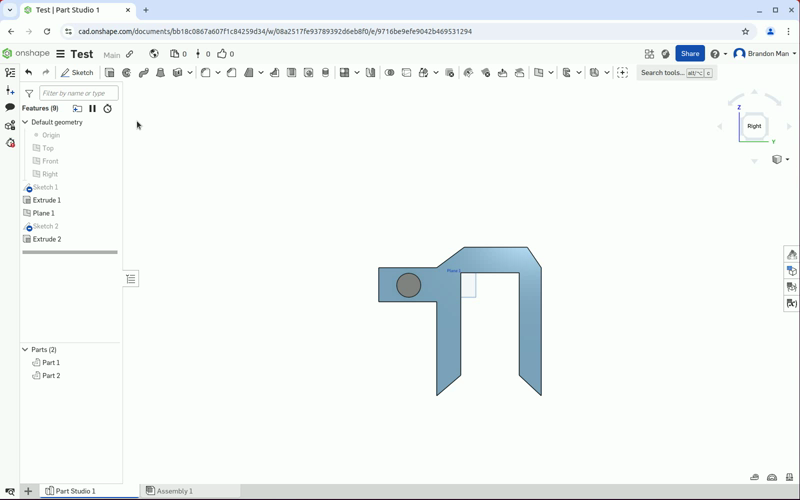
key(shift+h)
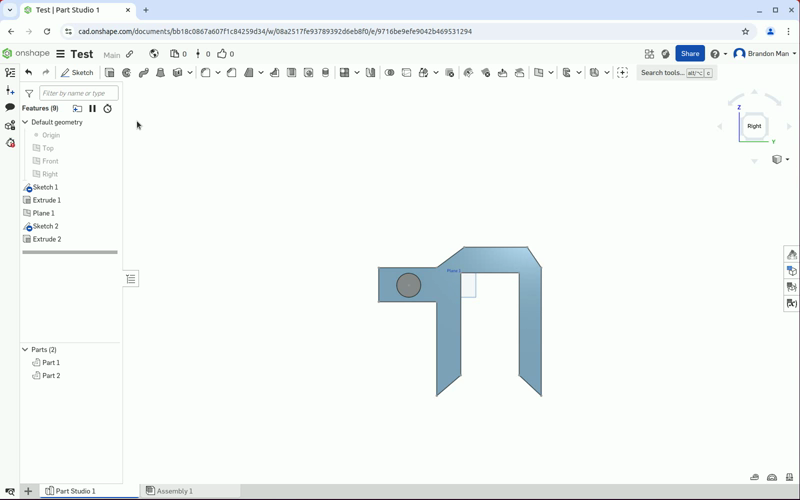
key(shift+7)
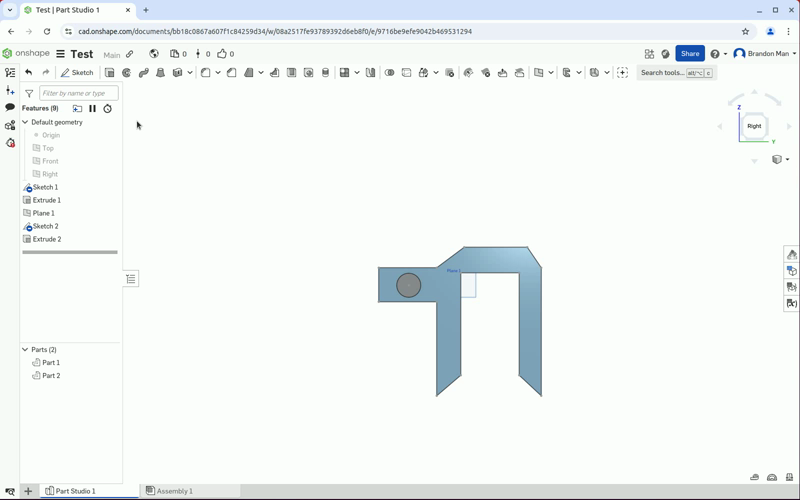
key(right, 2)
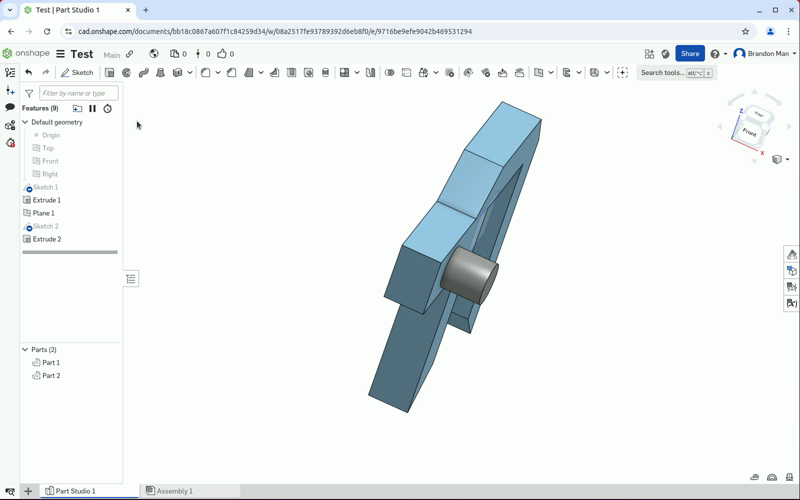
key(down, 2)
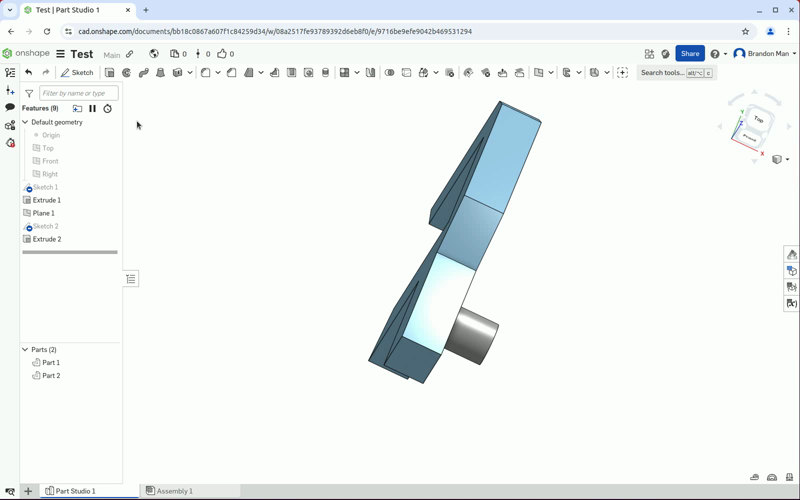
key(up, 2)
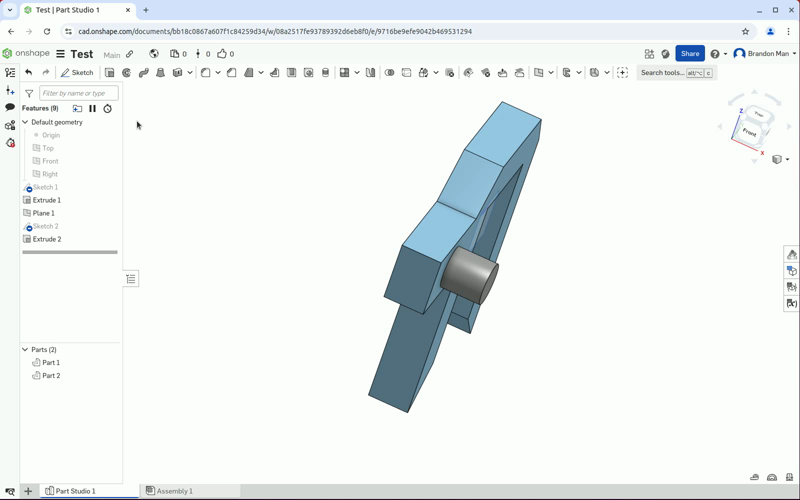
key(left, 2)
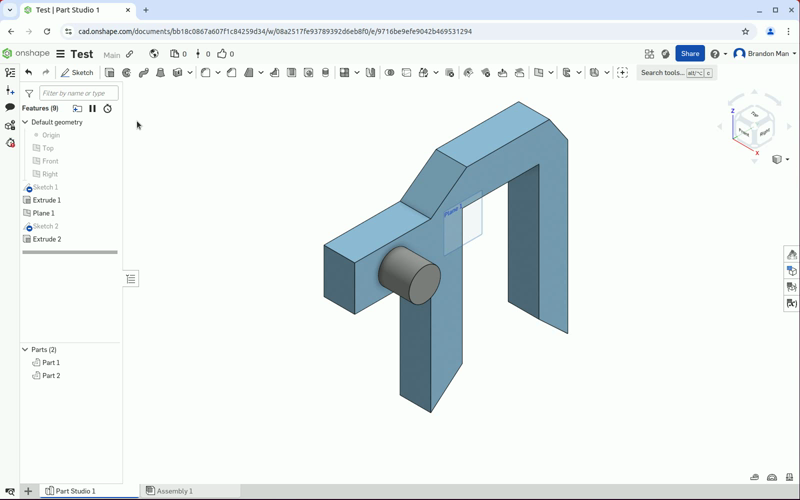
mouse_move(73, 189)
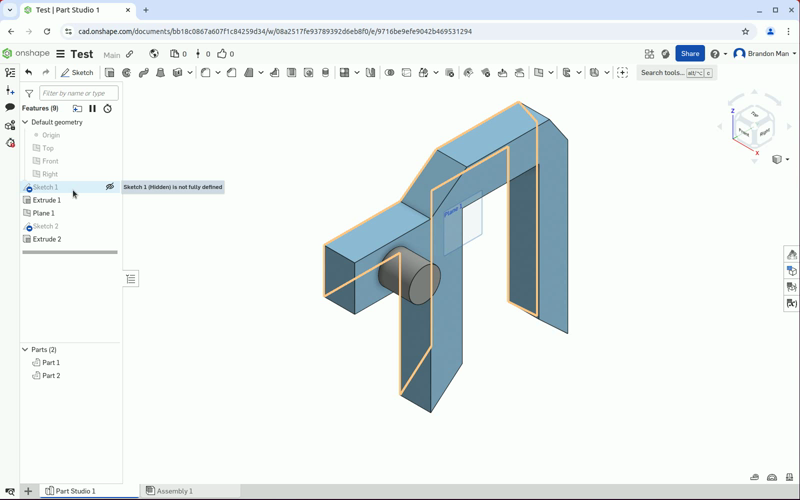
click(73, 189)